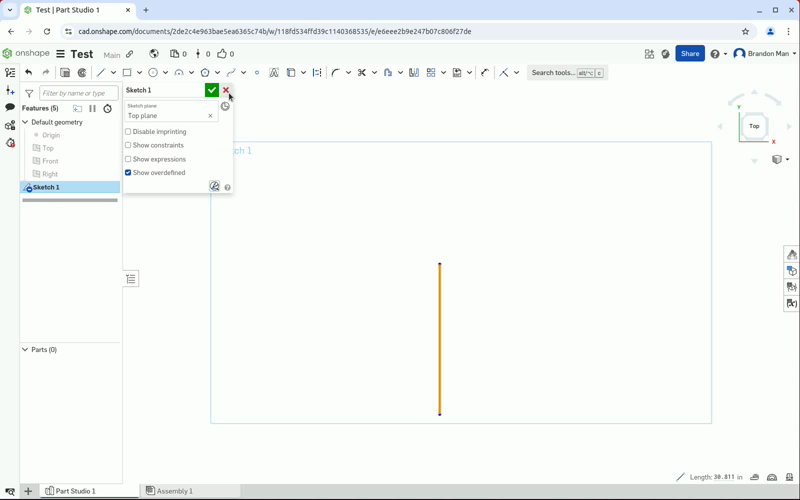
key(shift+h)
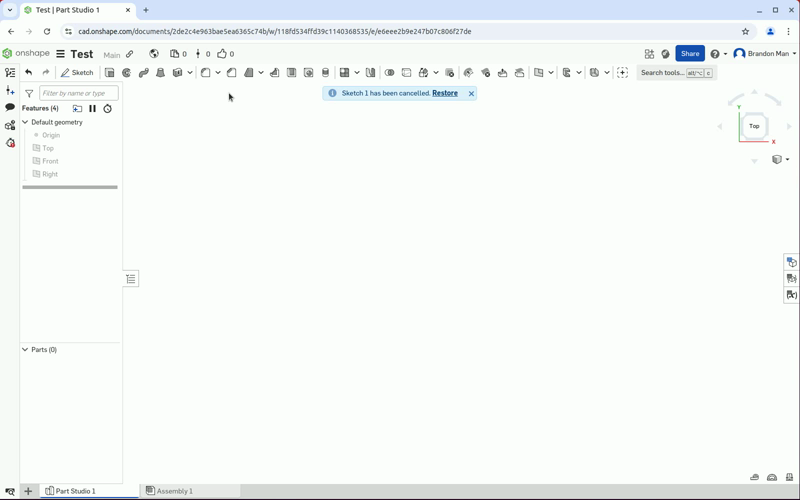
mouse_move(73, 352)
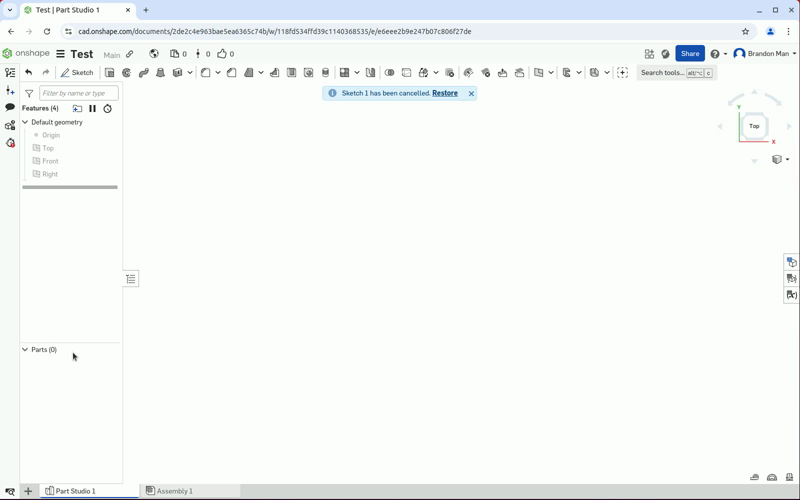
key(y)
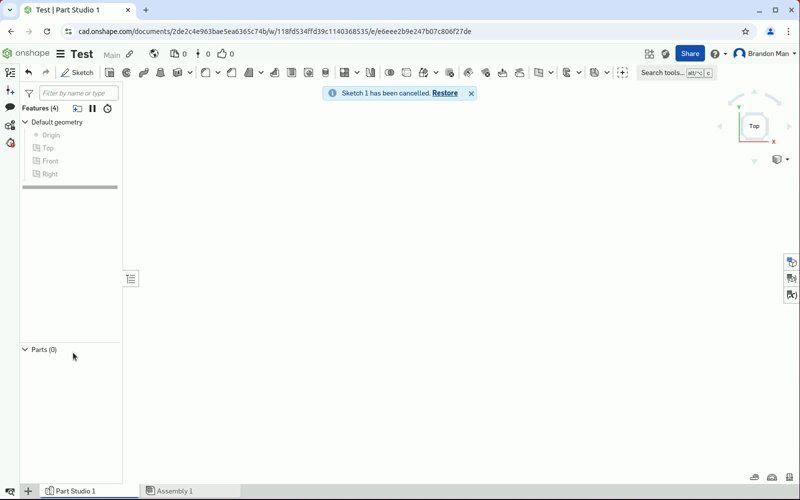
key(shift+p)
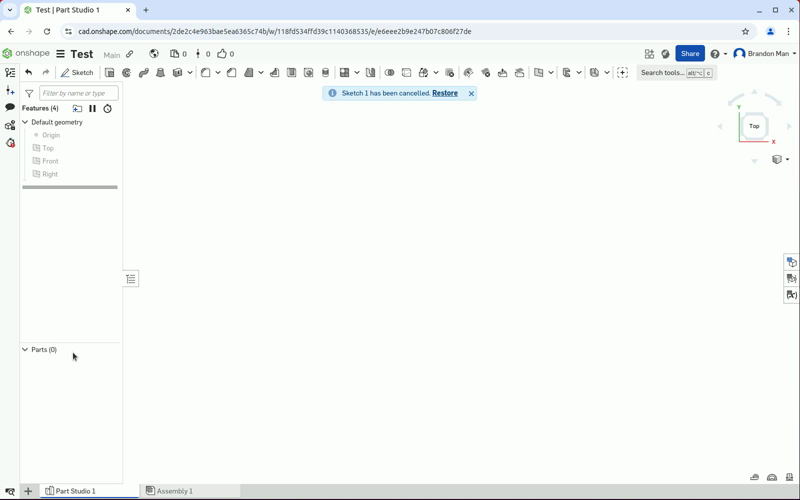
key(space)
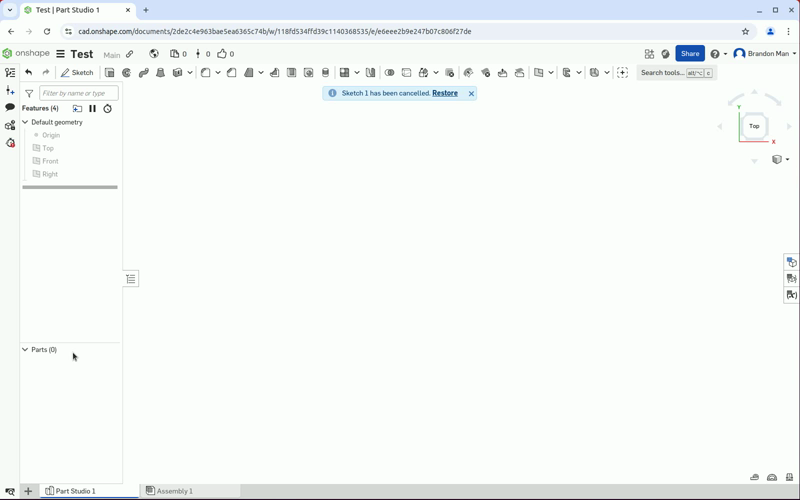
key_down(shift)
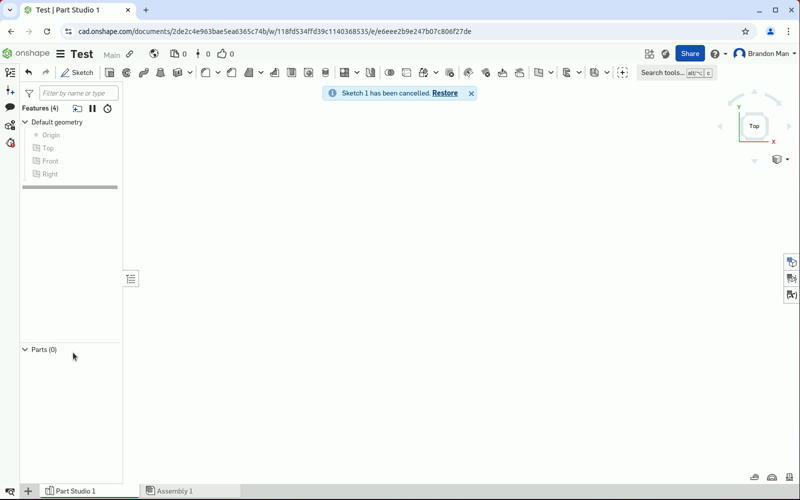
key(up)
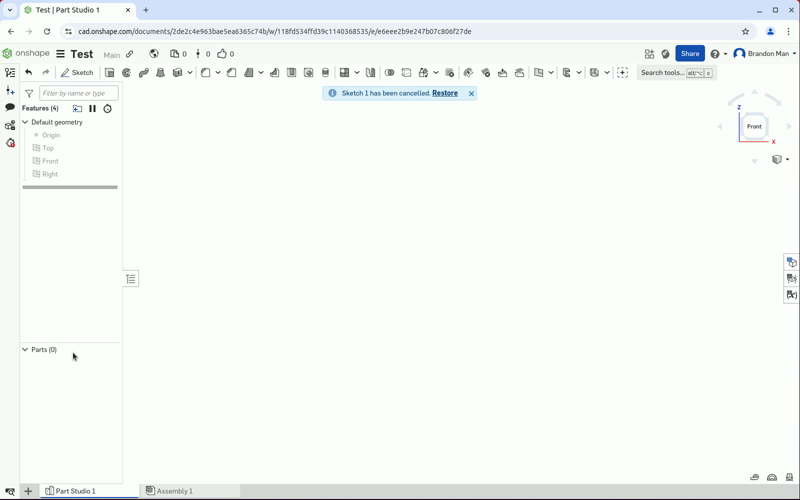
key_up(shift)
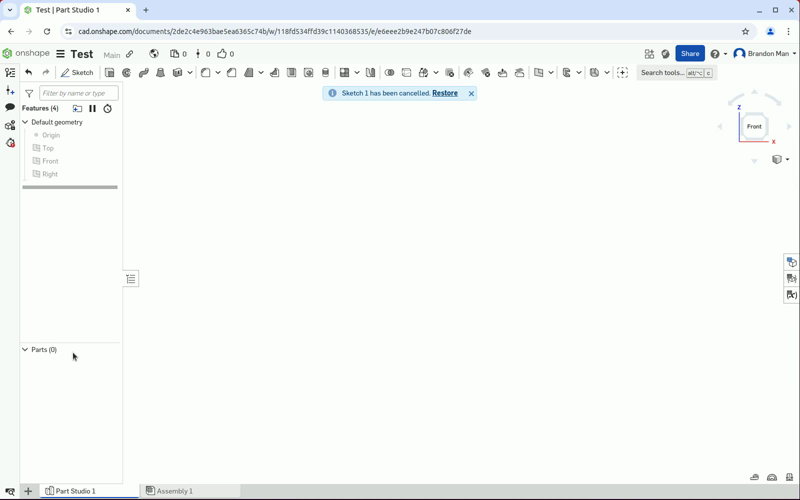
mouse_move(73, 352)
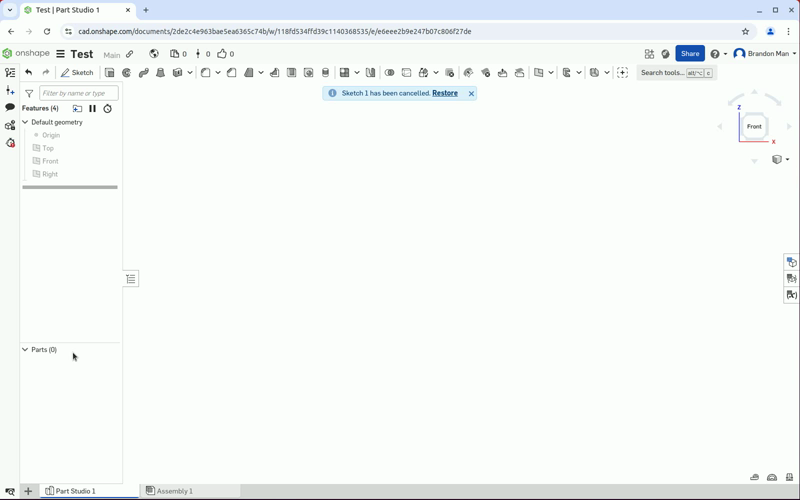
key(shift+y)
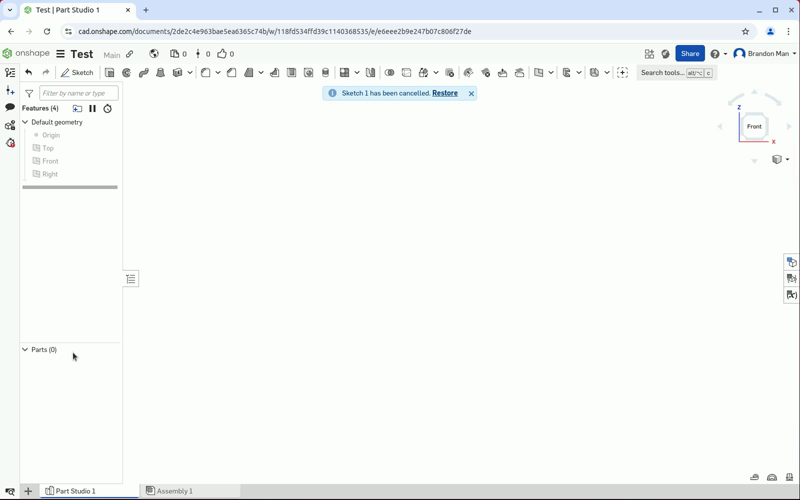
key(shift+s)
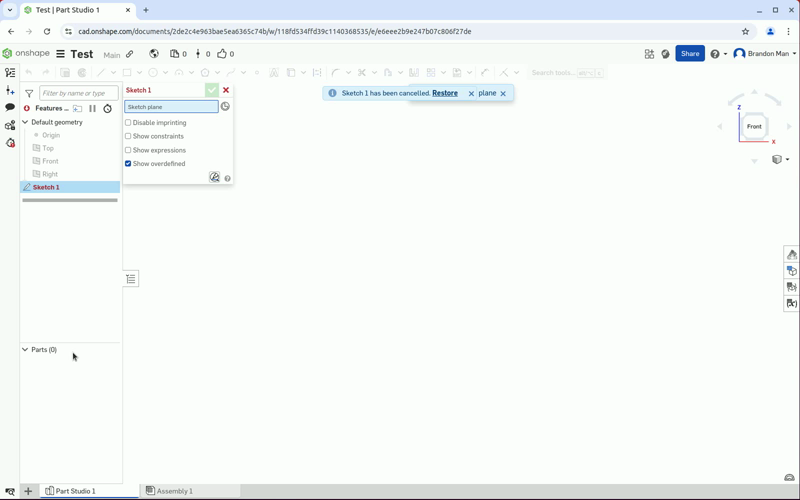
mouse_move(73, 163)
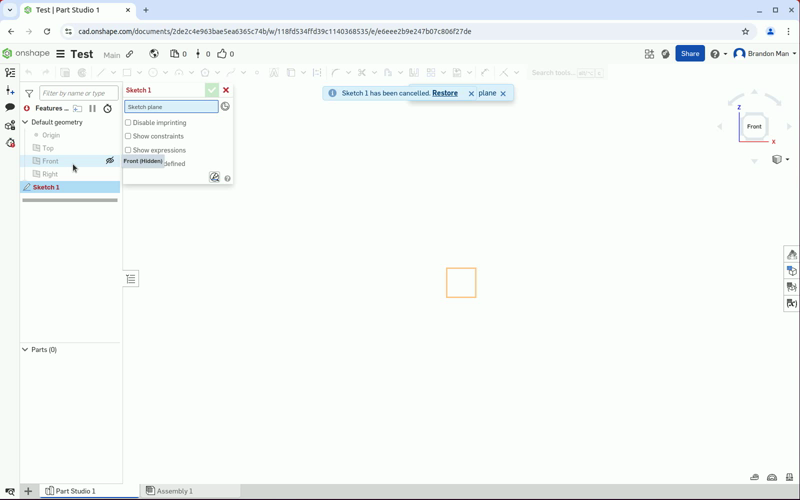
click(73, 163)
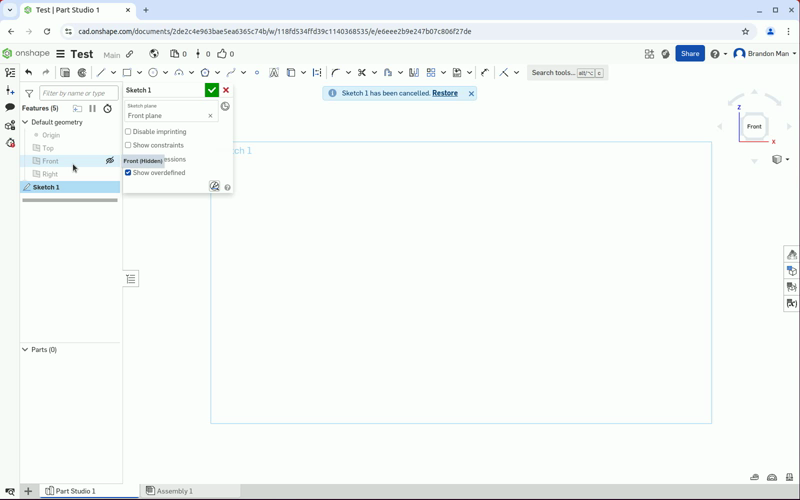
mouse_move(73, 352)
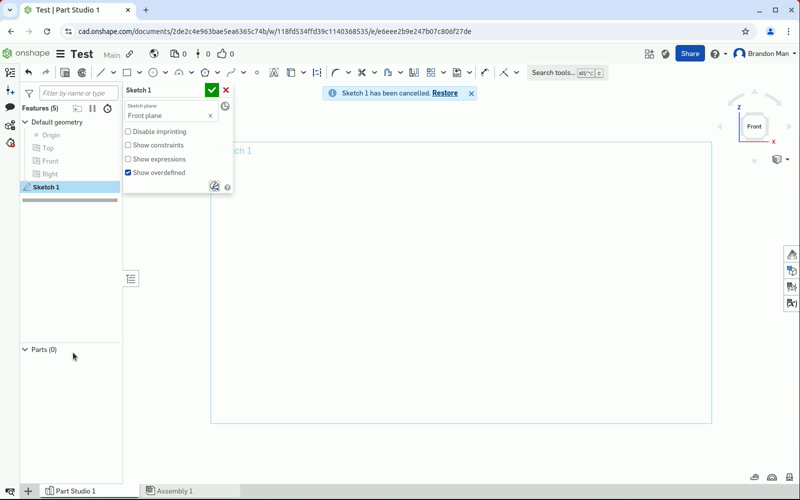
key(y)
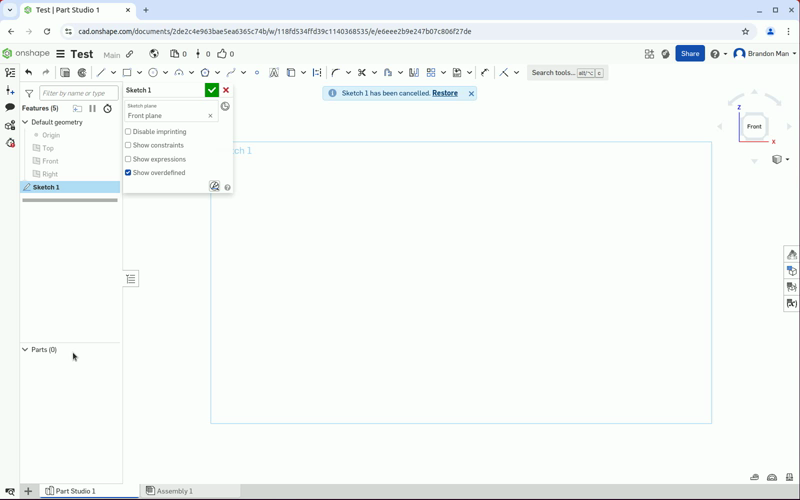
key(l)
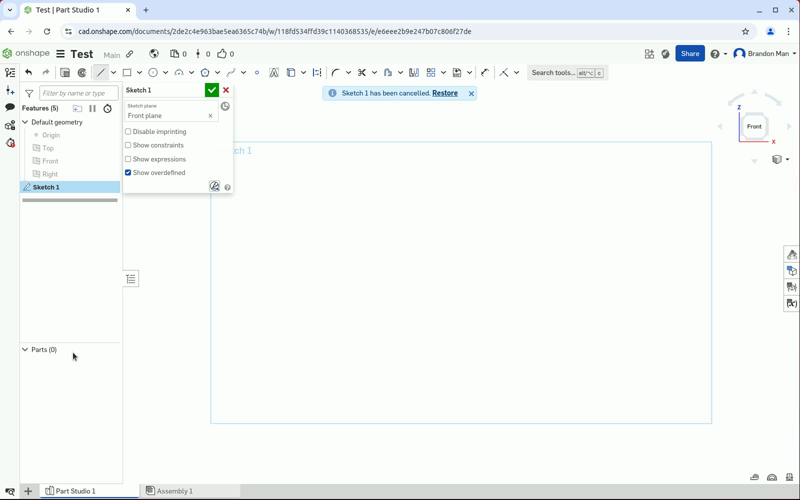
key_down(shift)
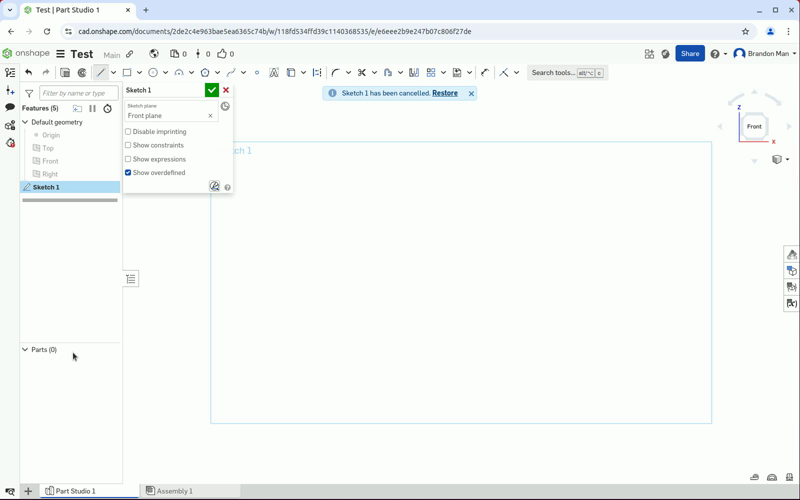
mouse_move(460, 282)
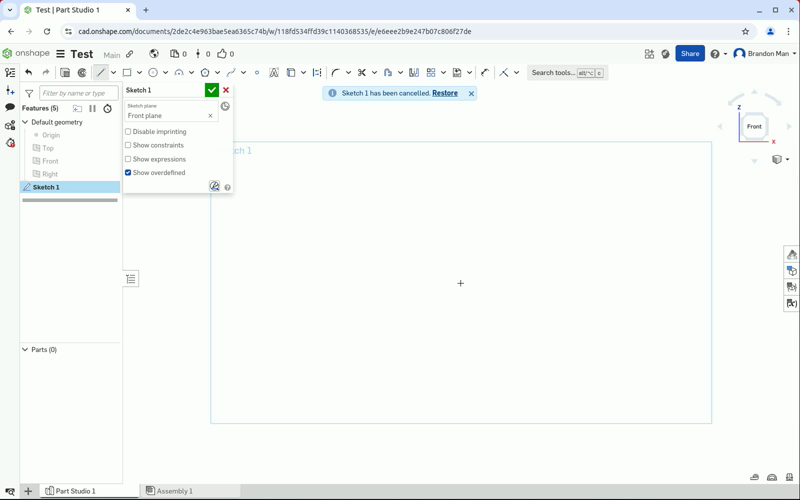
click(460, 282)
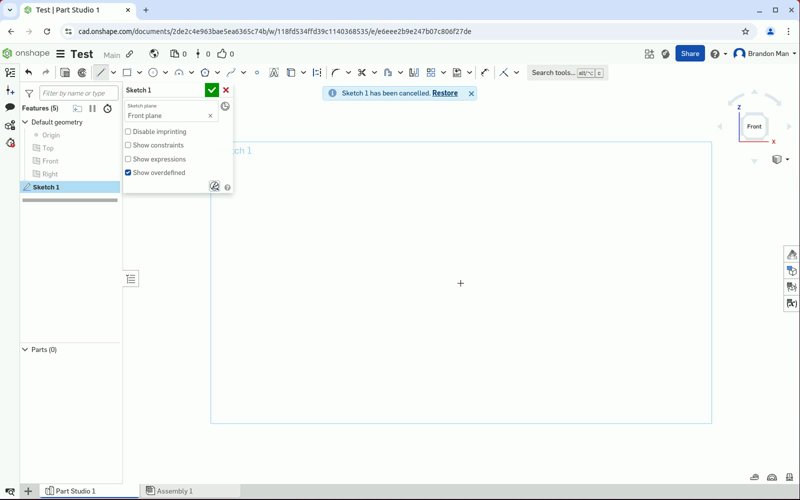
key_up(shift)
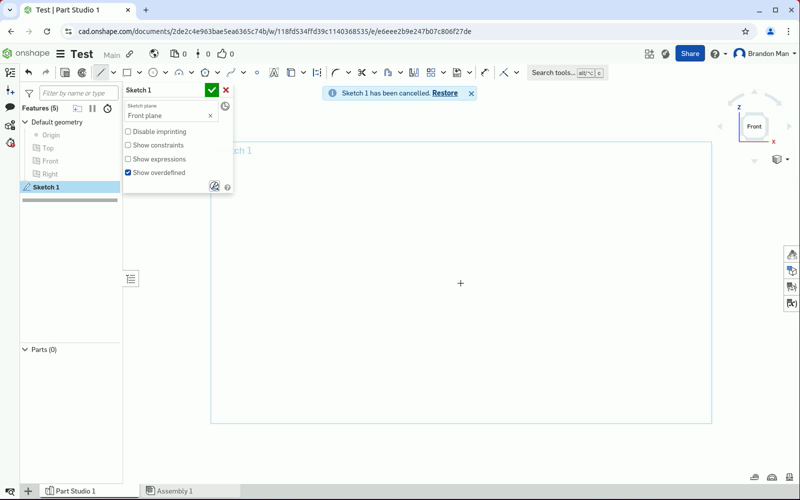
key_down(shift)
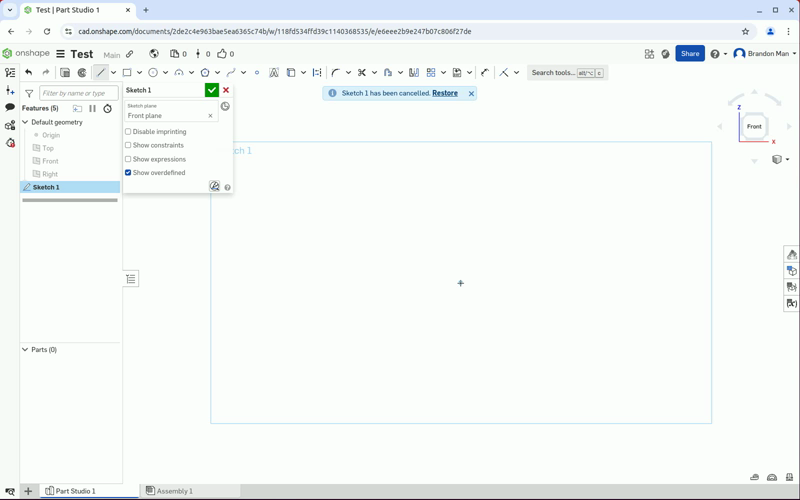
mouse_move(573, 282)
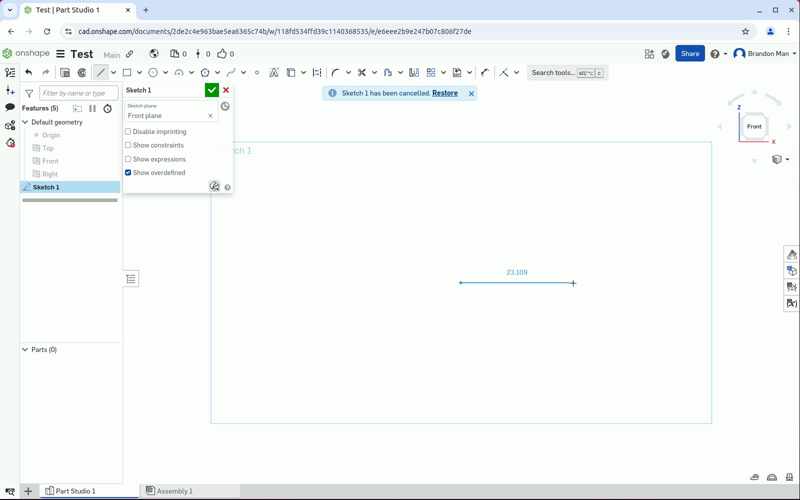
click(573, 282)
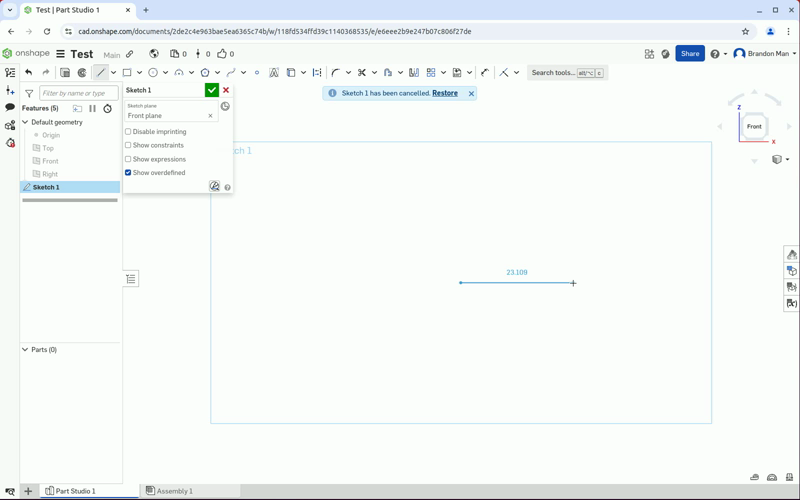
key_up(shift)
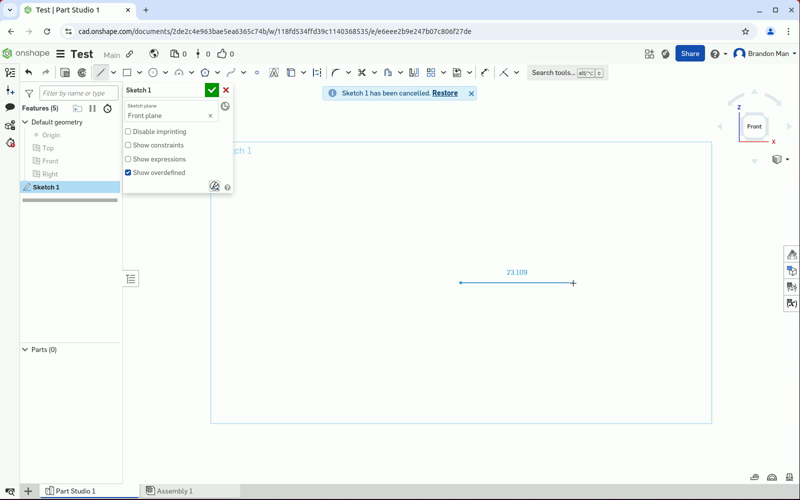
key_down(shift)
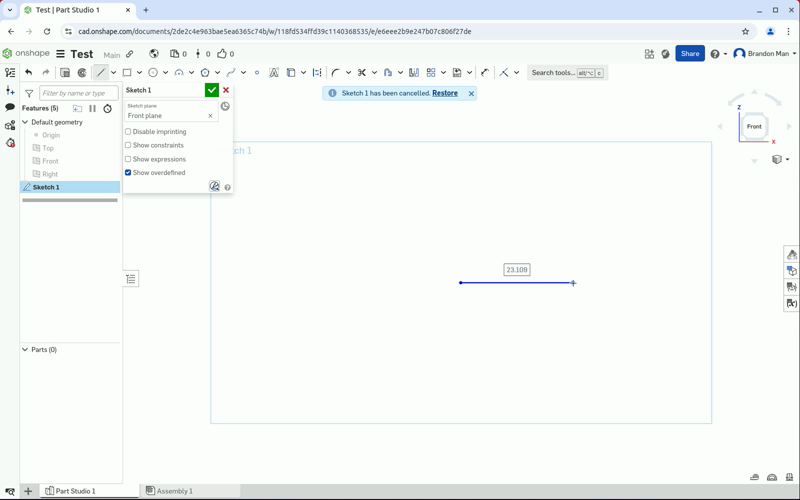
mouse_move(484, 196)
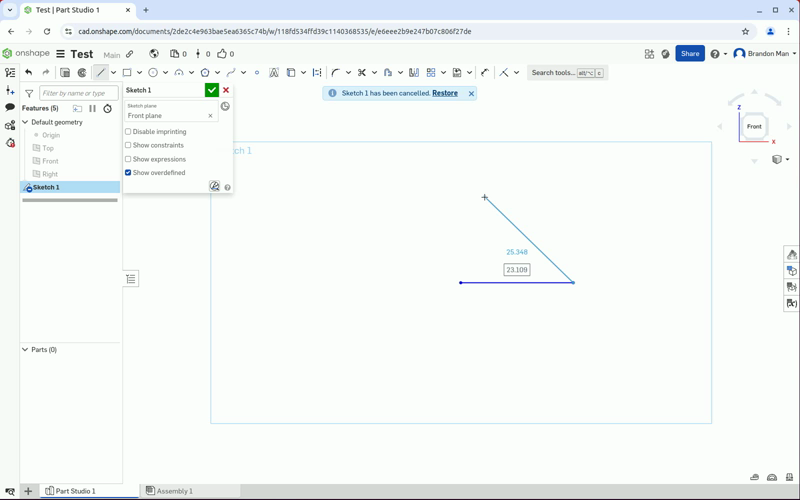
click(484, 196)
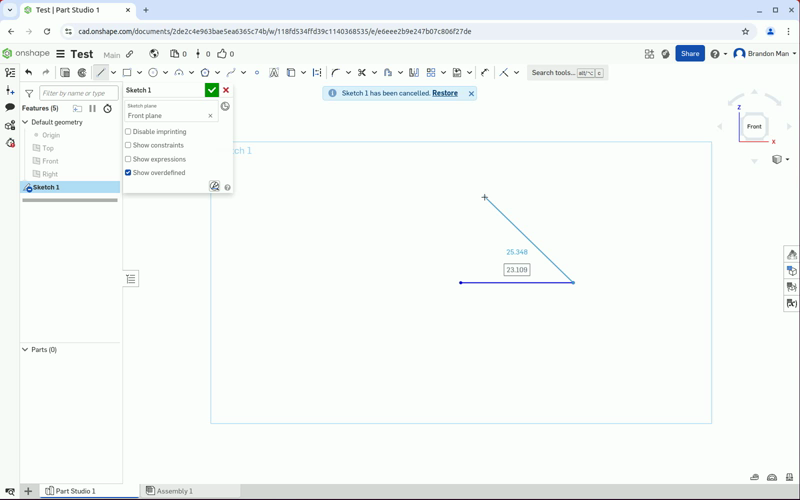
key_up(shift)
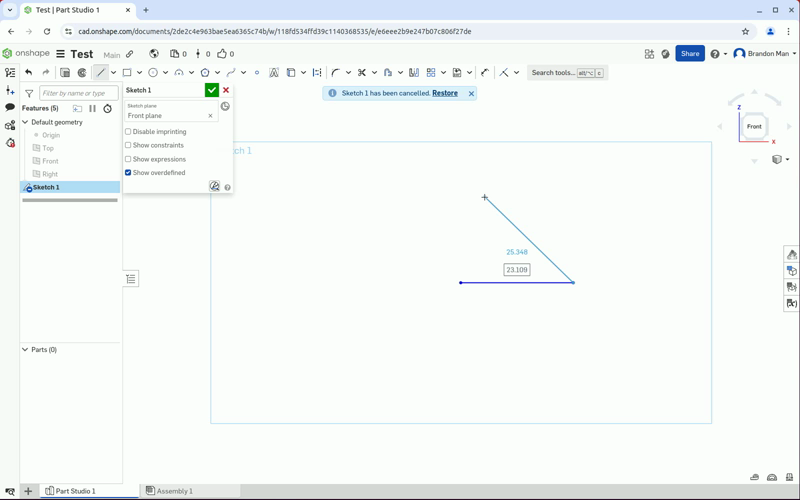
key_down(shift)
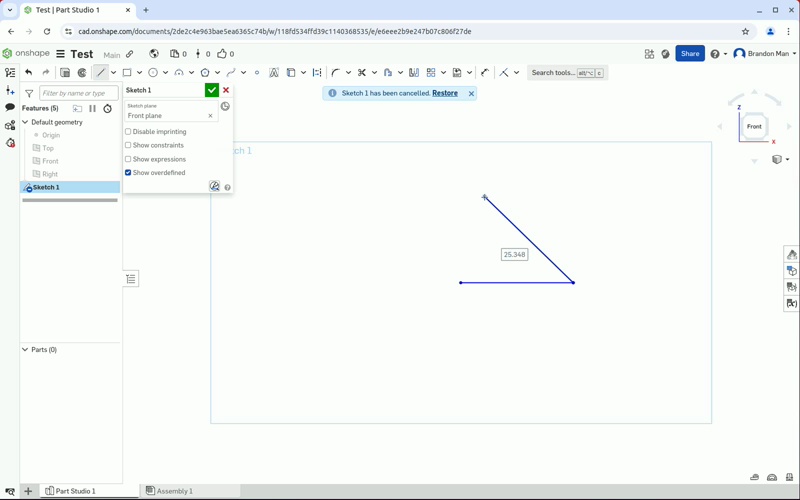
mouse_move(460, 282)
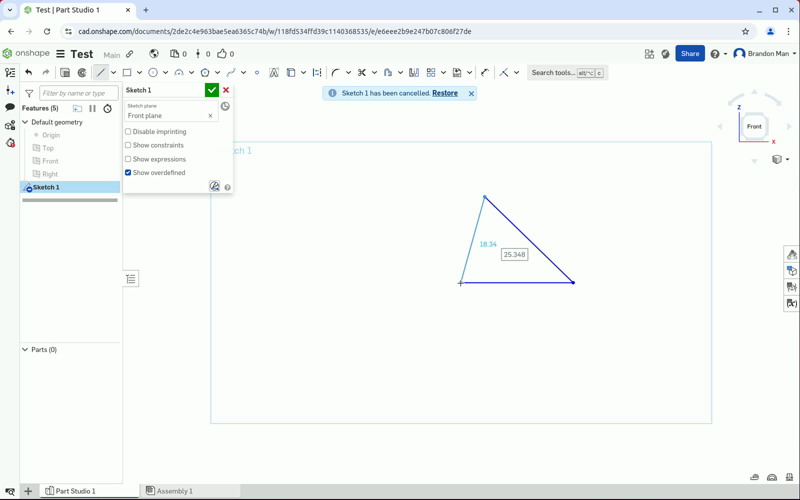
key_up(shift)
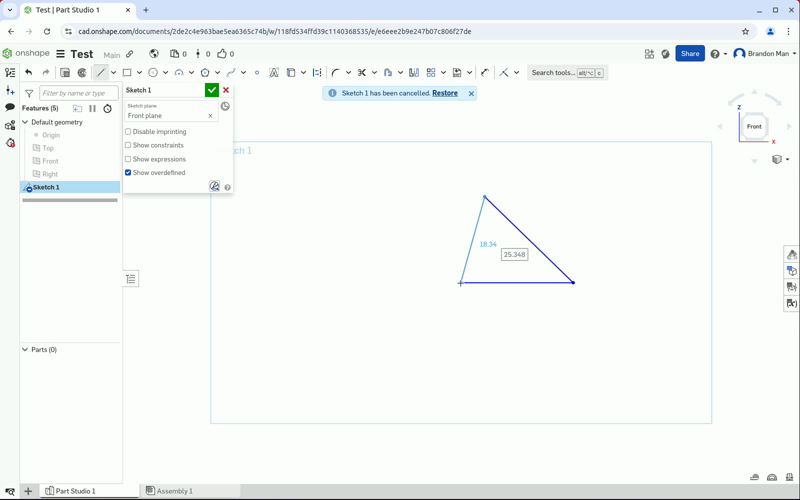
click(460, 282)
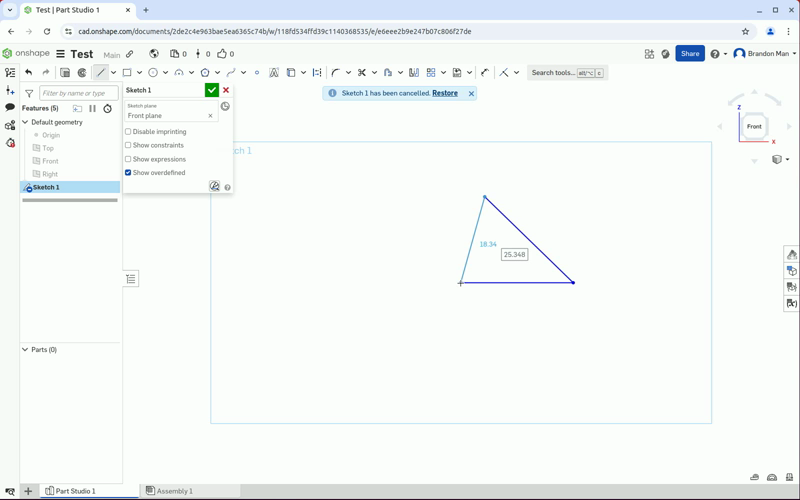
key(esc)
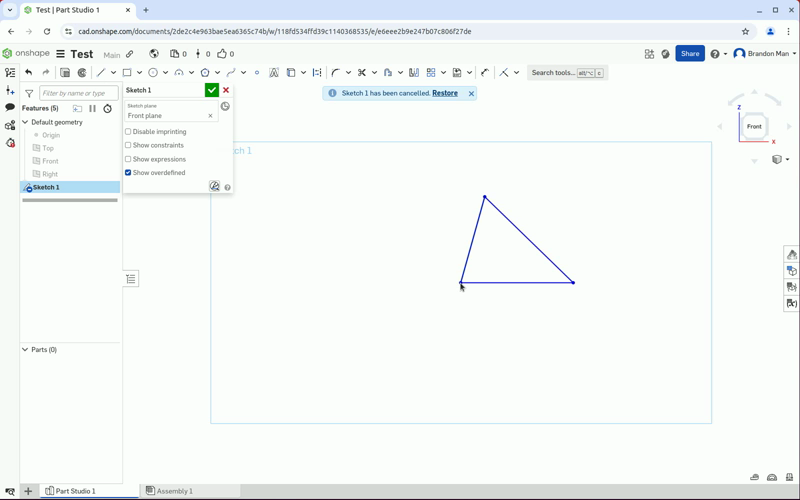
mouse_move(505, 225)
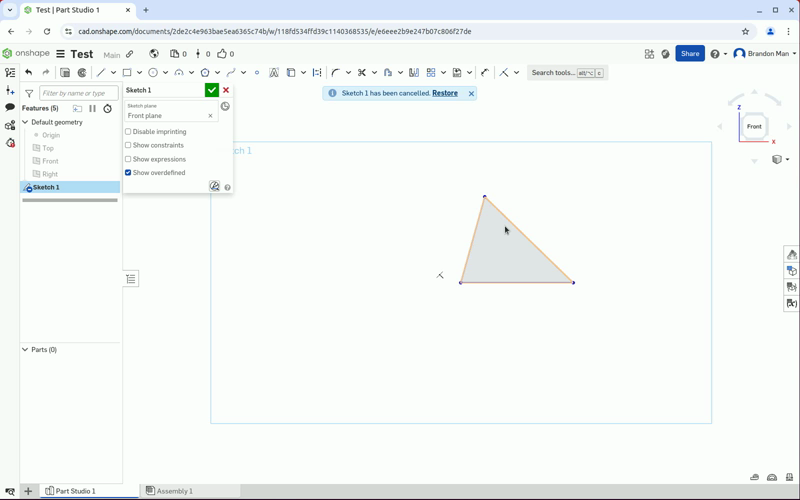
click(505, 225)
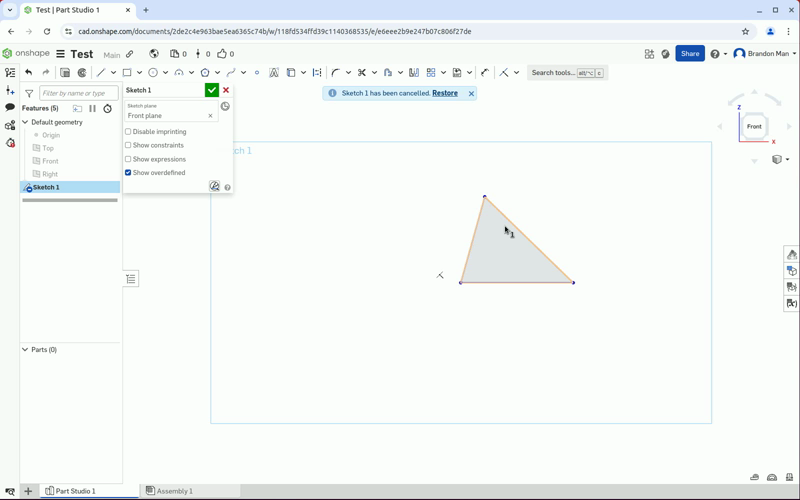
mouse_move(73, 352)
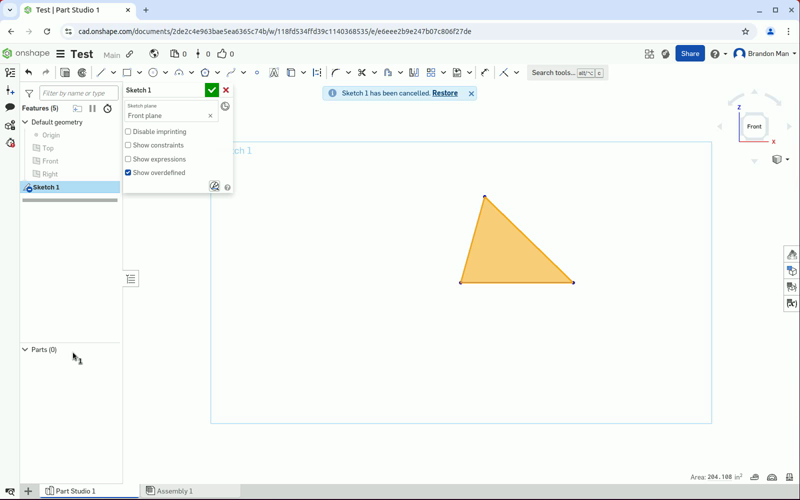
key(shift+y)
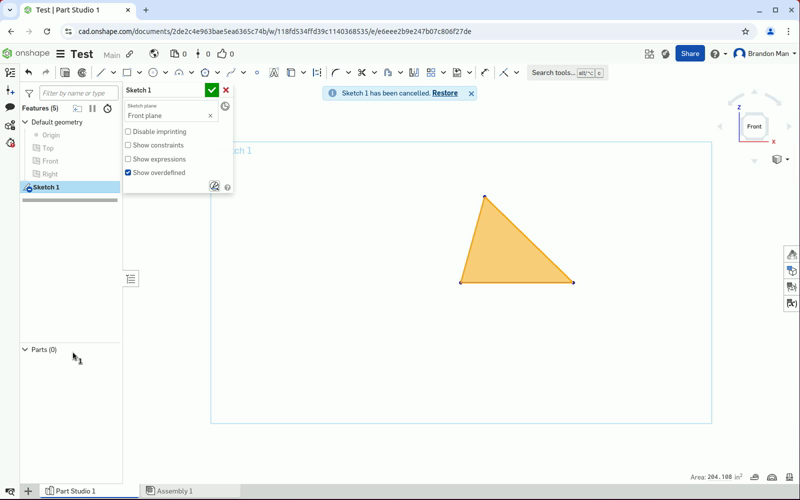
key(shift+e)
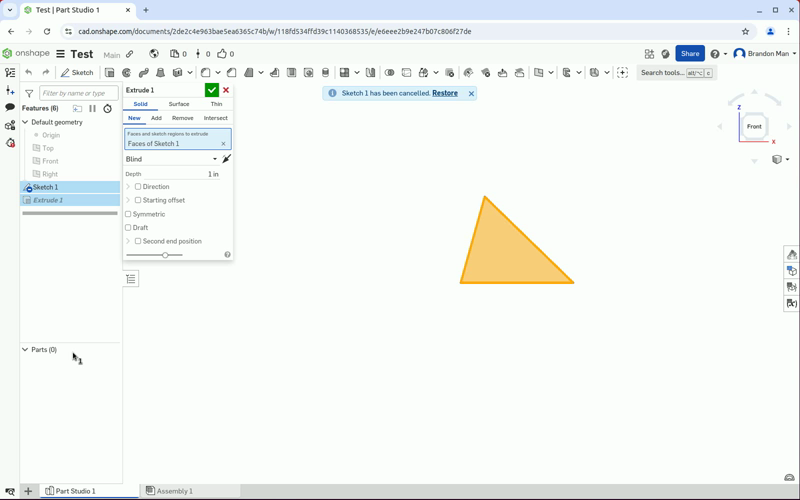
mouse_move(143, 106)
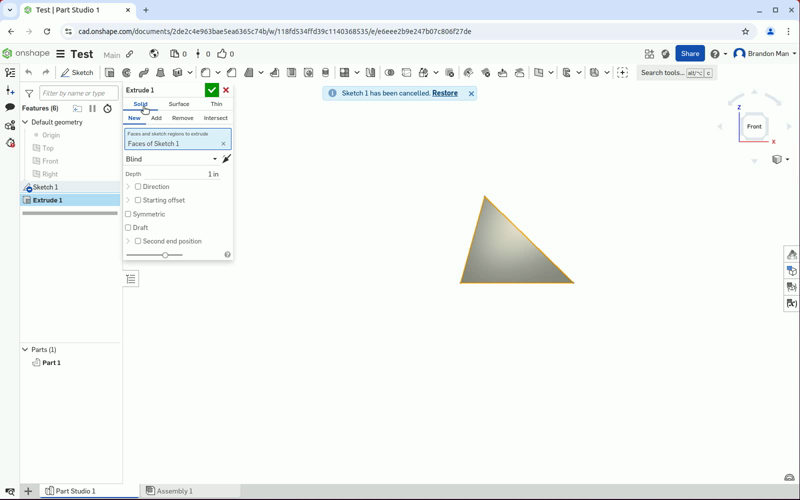
click(143, 106)
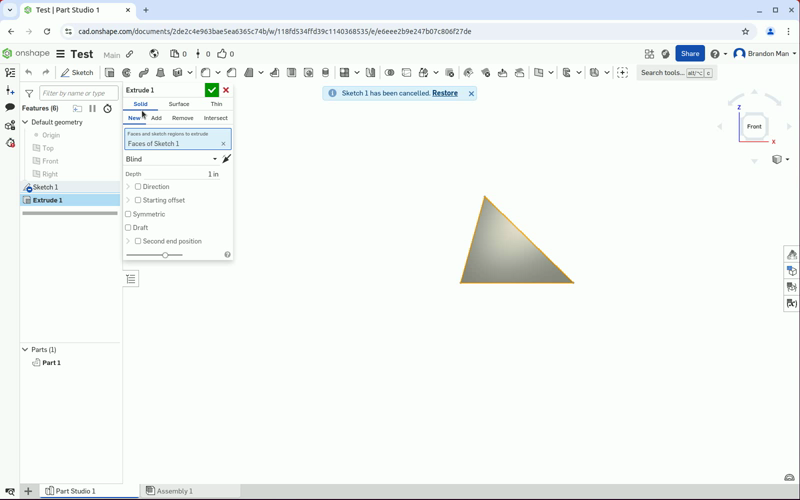
mouse_move(137, 120)
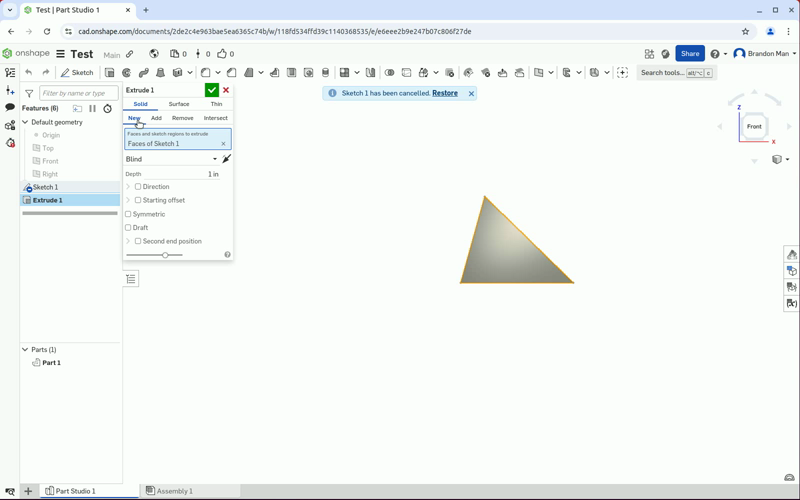
click(137, 120)
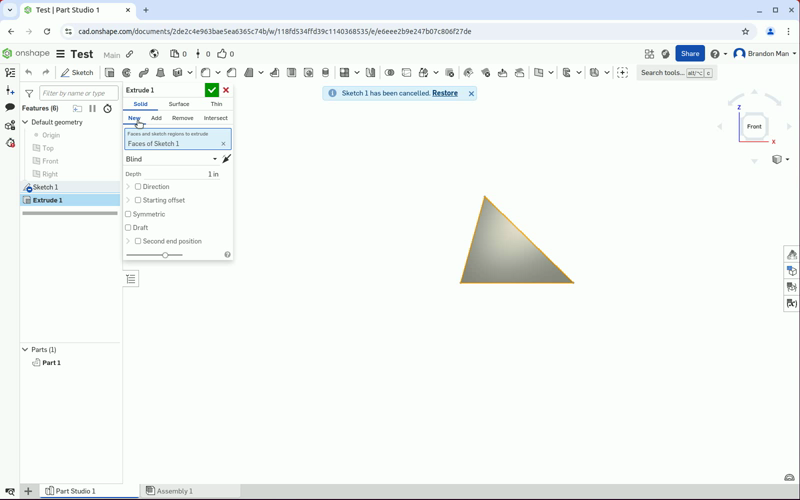
key(tab, 4)
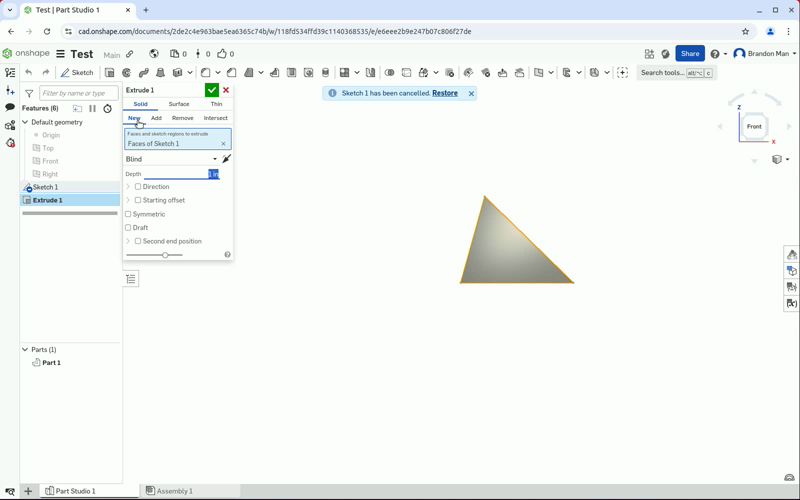
text(18.535)
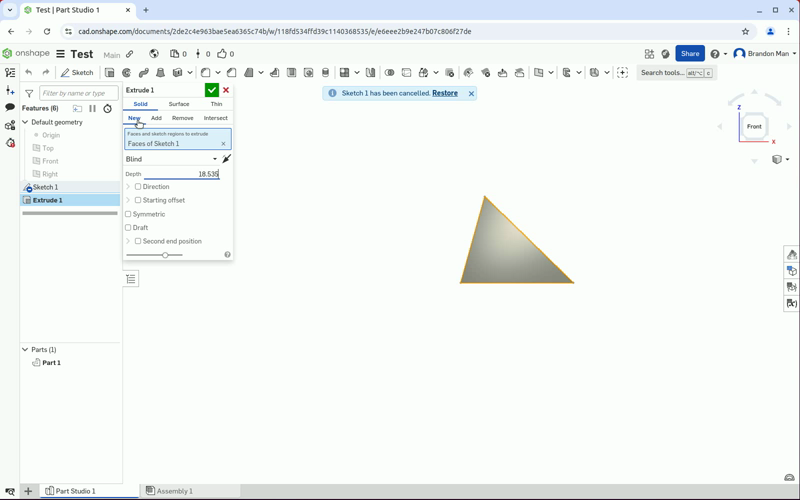
key(enter)
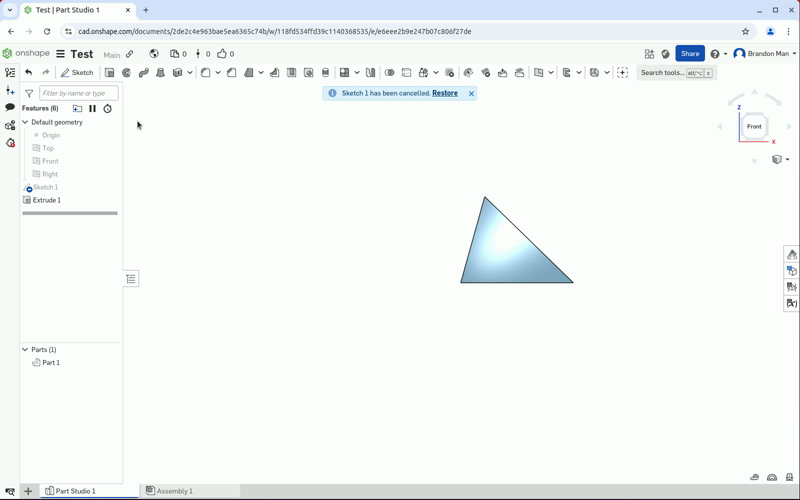
key(shift+h)
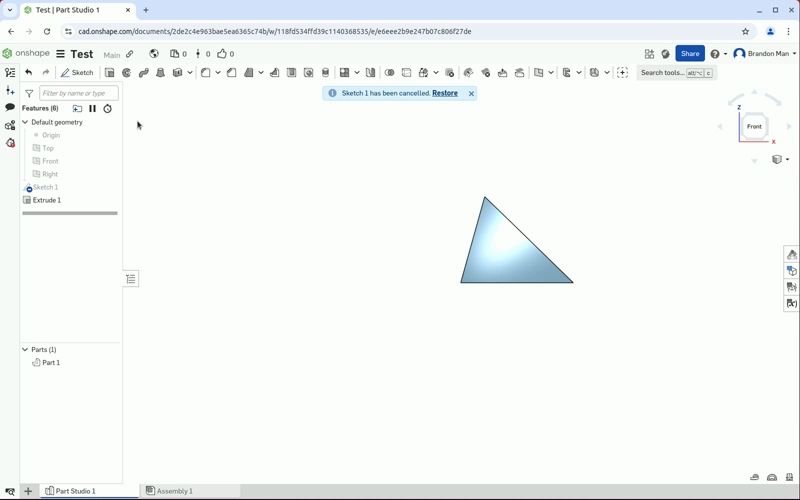
key(shift+h)
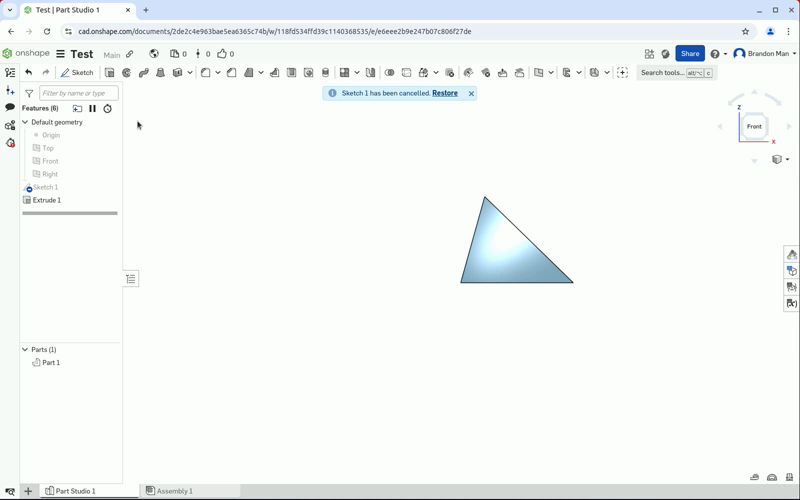
mouse_move(73, 189)
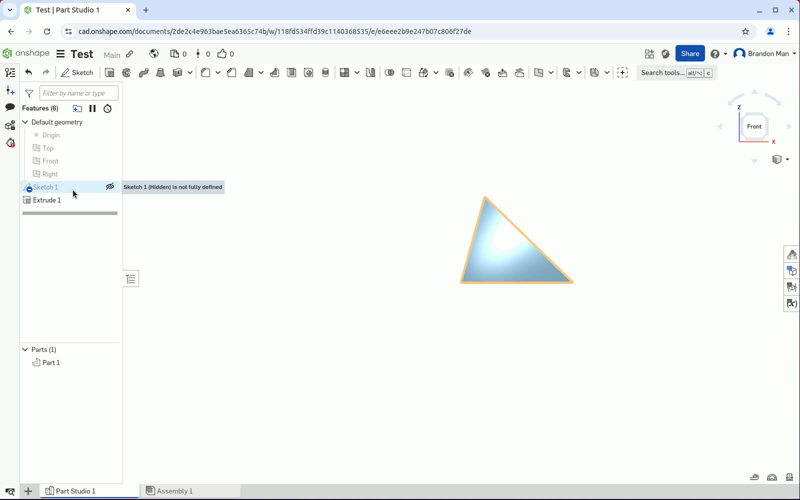
click(73, 189)
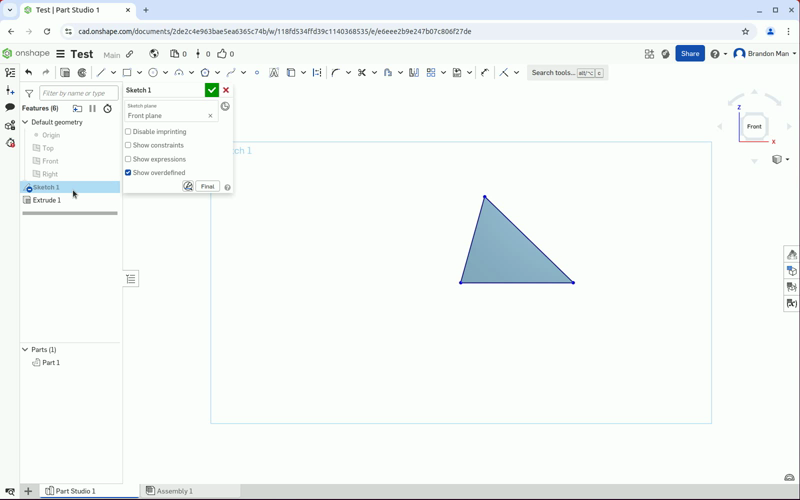
mouse_move(229, 92)
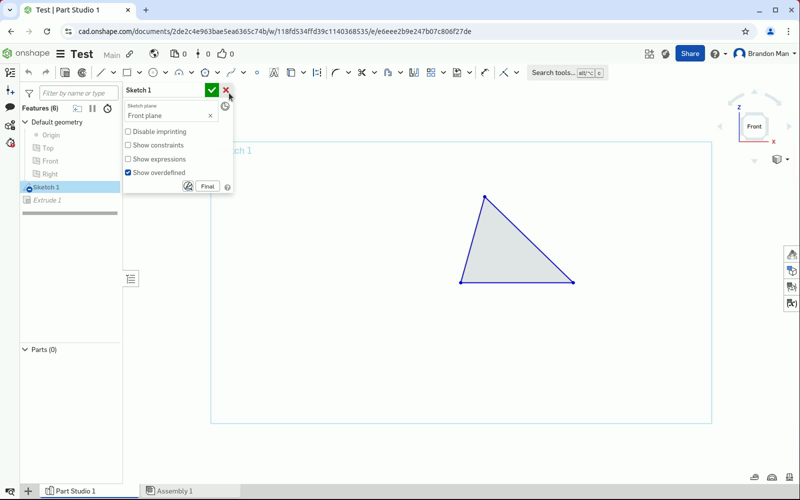
click(229, 92)
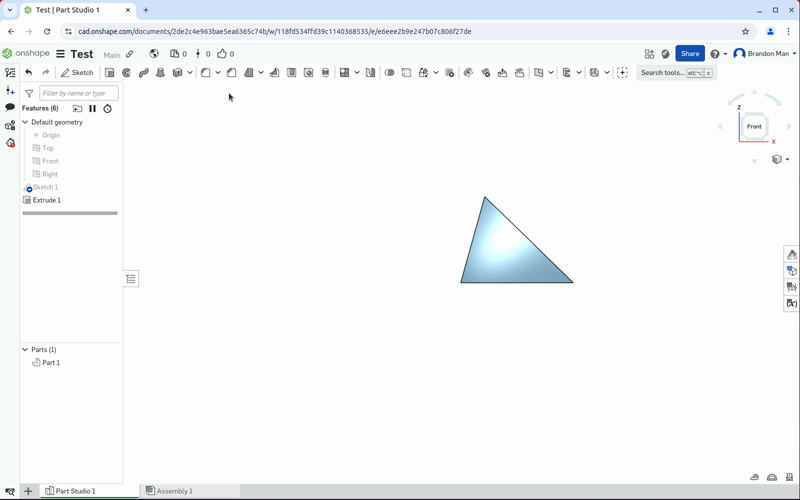
mouse_move(541, 75)
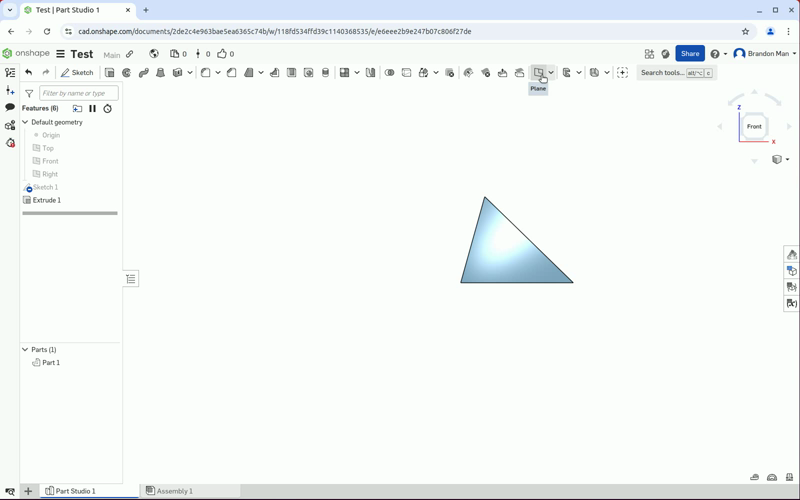
click(541, 75)
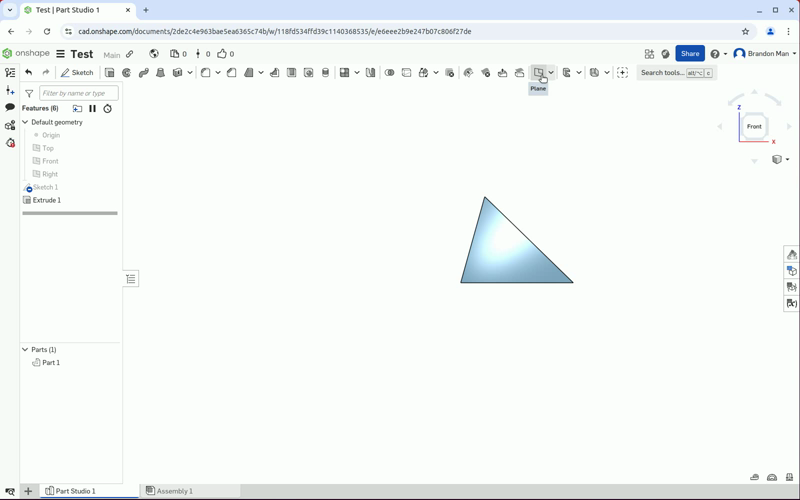
mouse_move(73, 163)
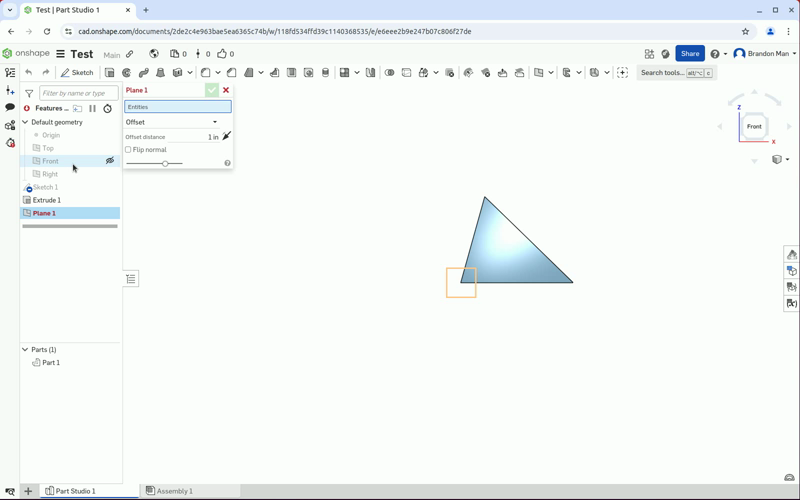
click(73, 163)
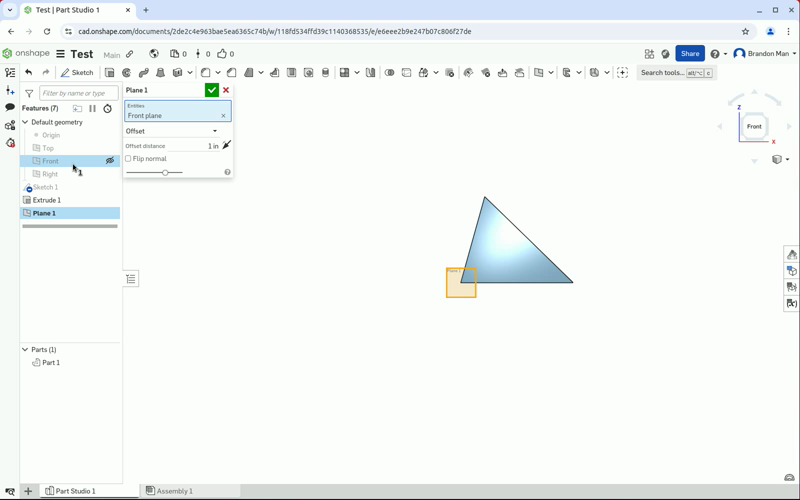
key(tab, 2)
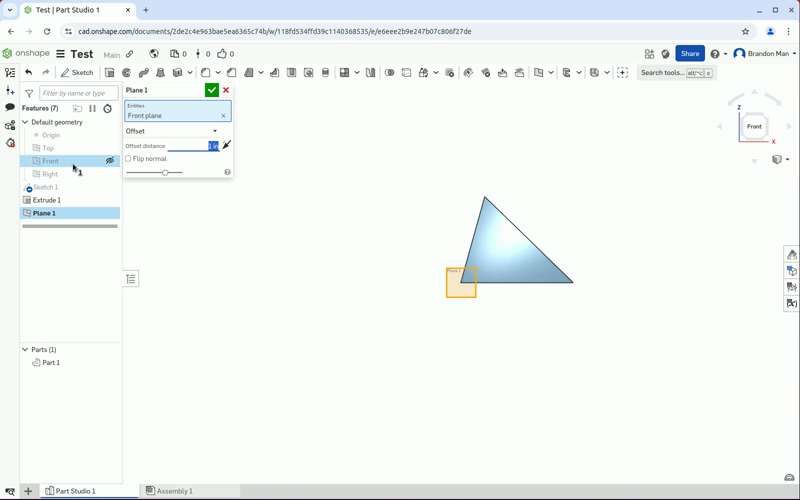
text(18.548)
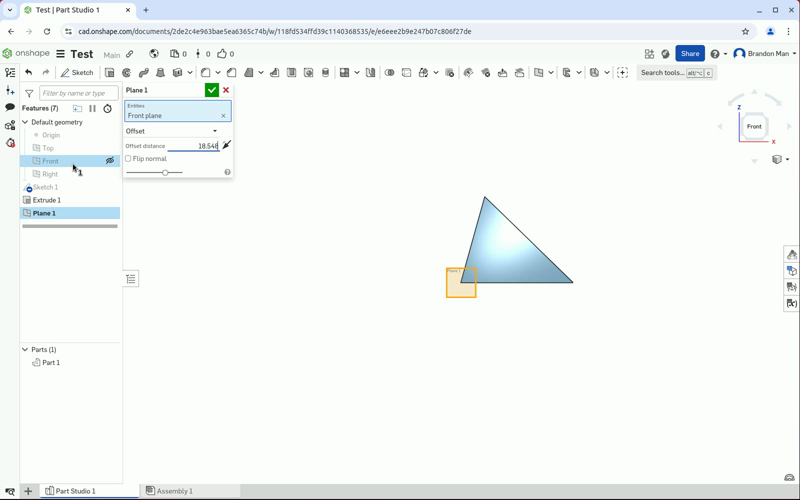
key(enter, 2)
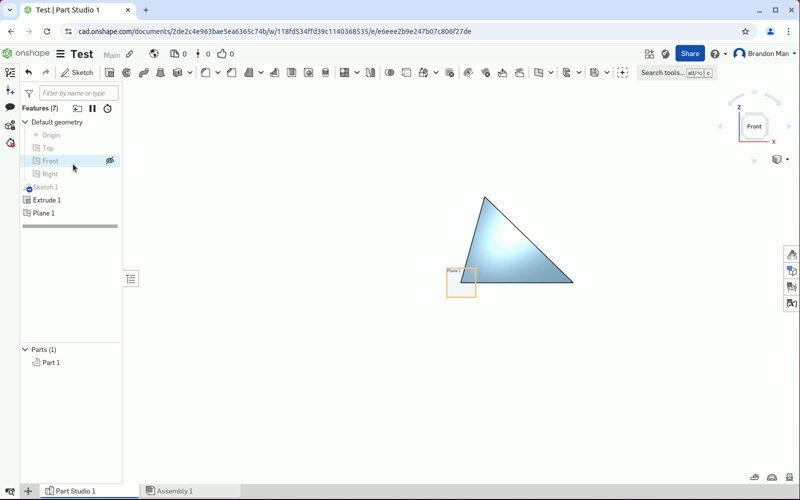
key(shift+s)
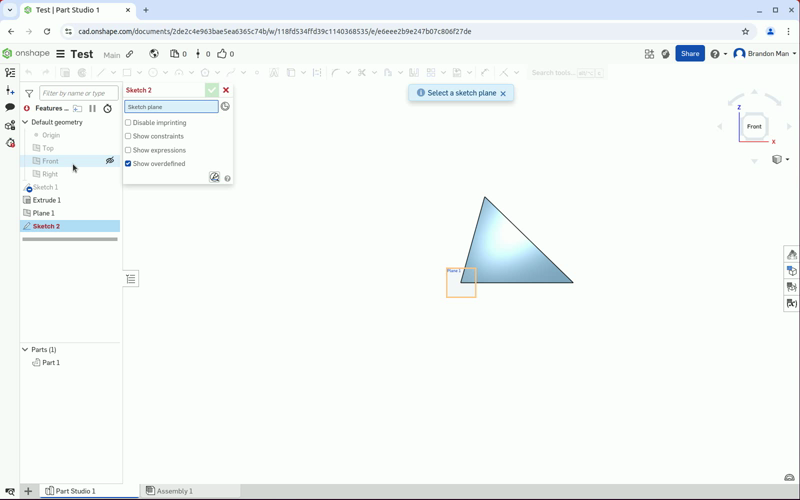
mouse_move(73, 215)
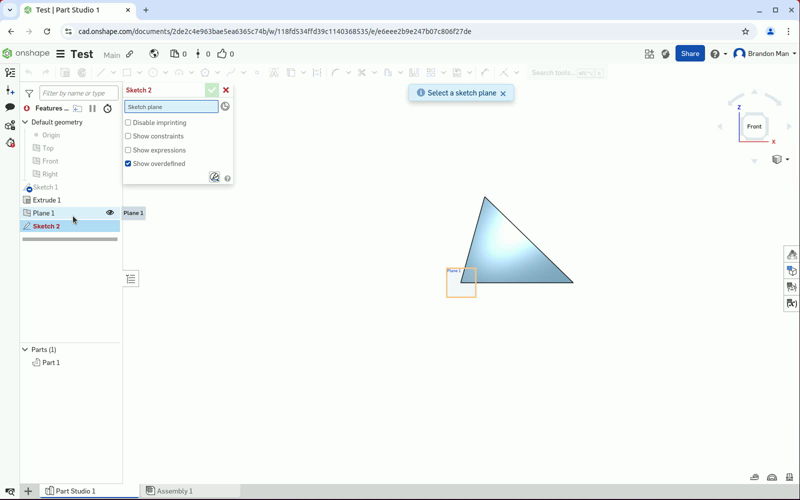
click(73, 215)
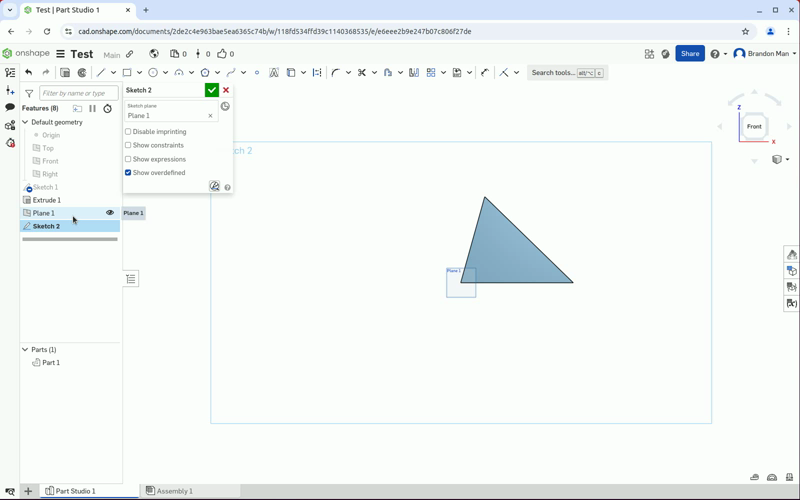
mouse_move(73, 352)
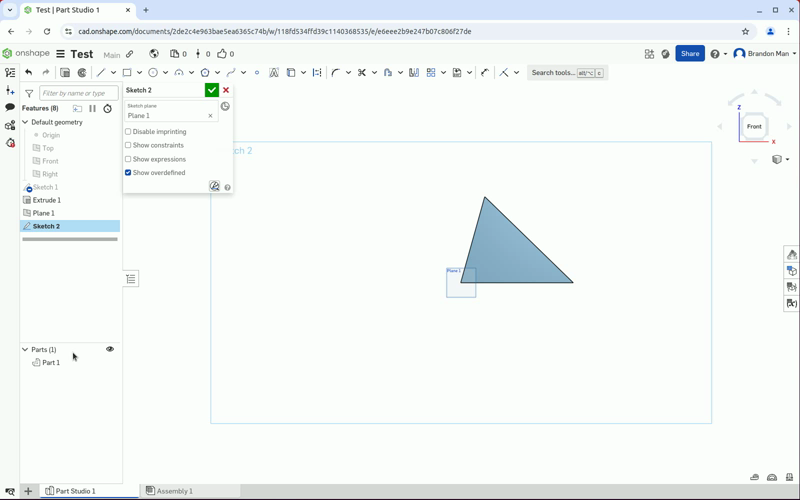
key(y)
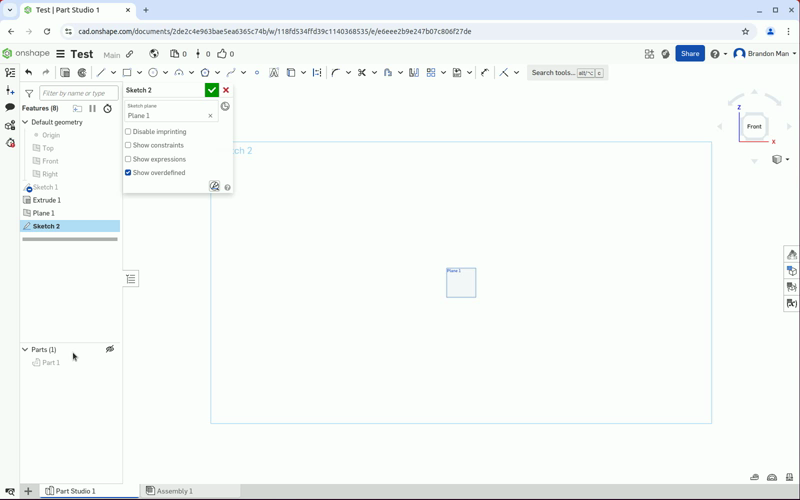
key(l)
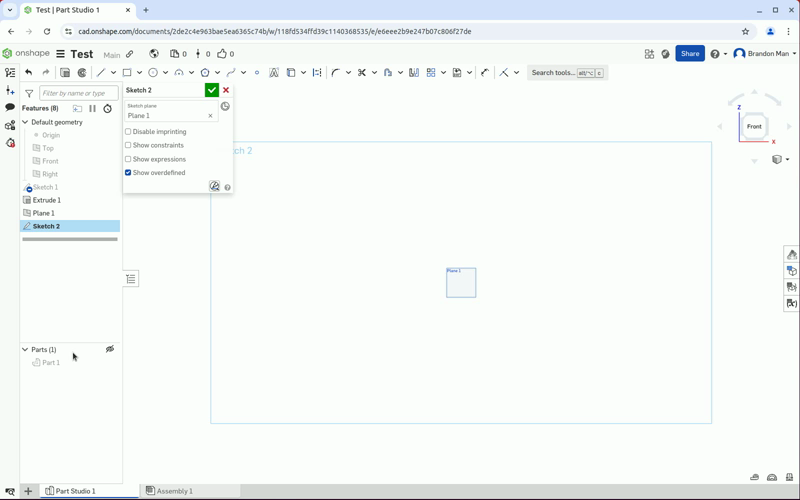
key_down(shift)
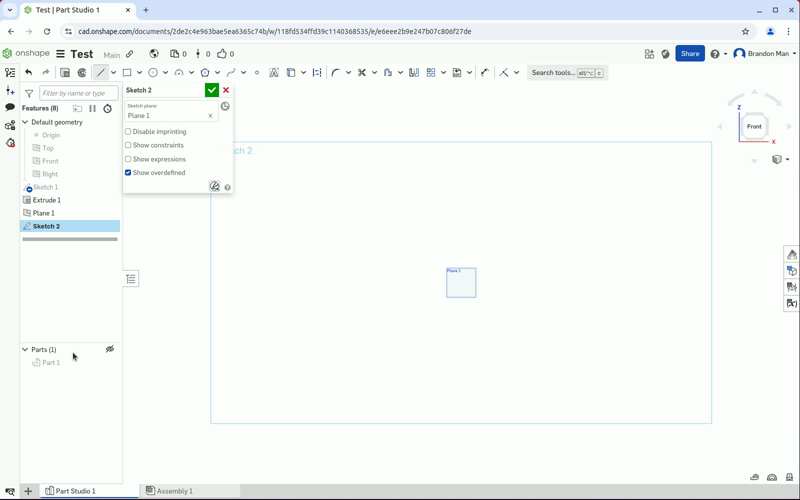
mouse_move(476, 271)
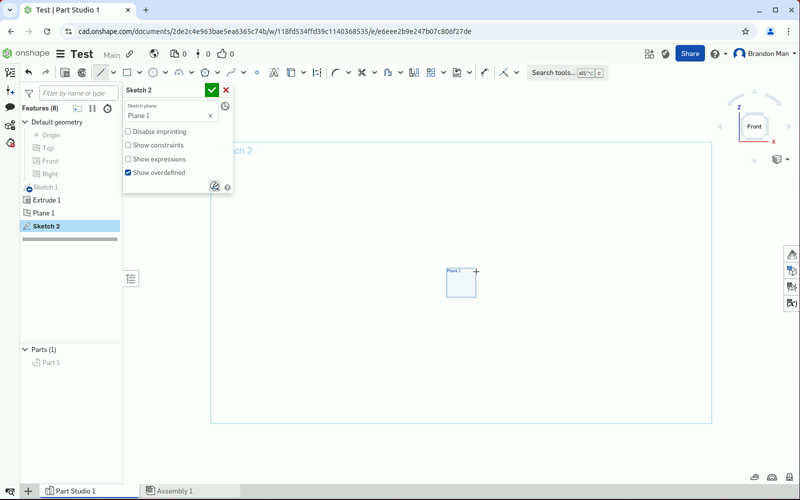
click(476, 271)
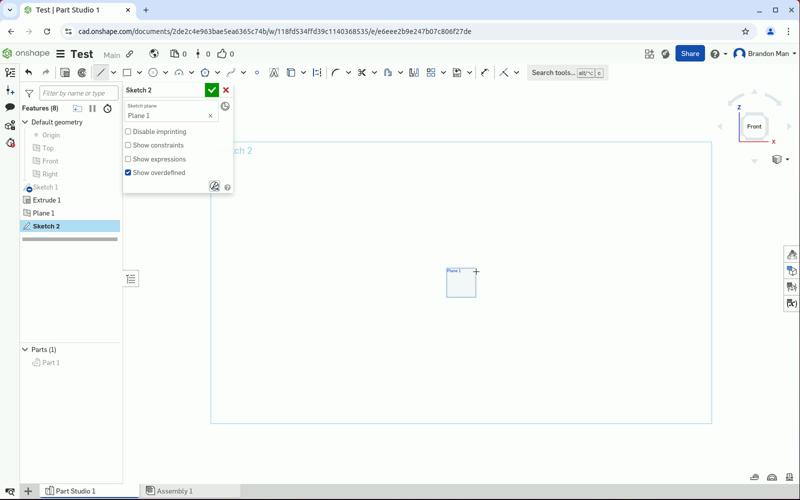
key_up(shift)
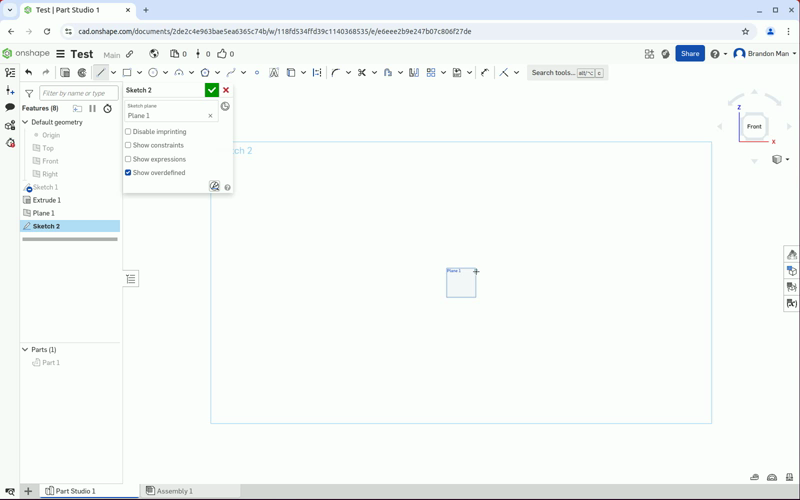
key_down(shift)
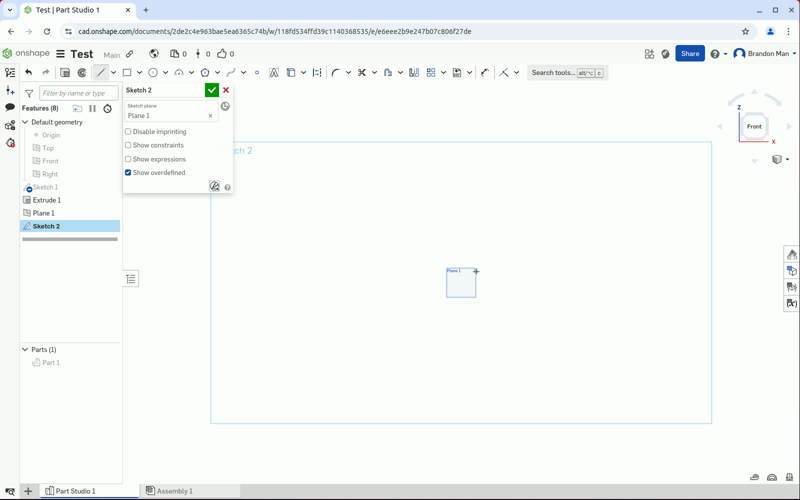
mouse_move(563, 271)
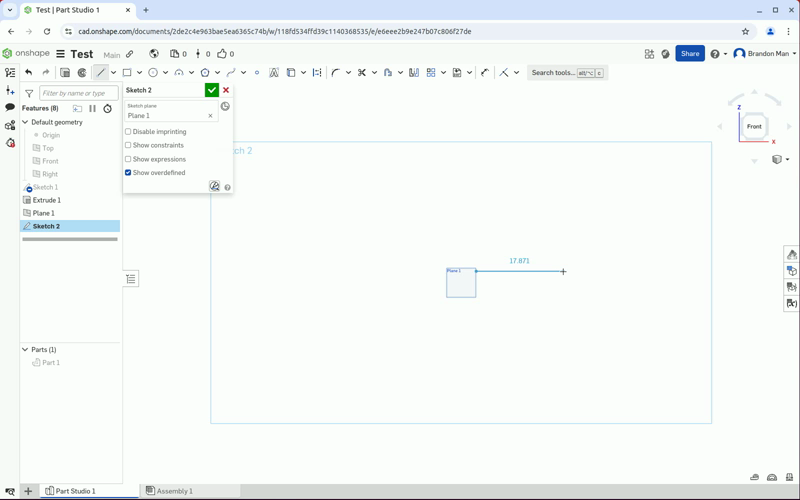
click(563, 271)
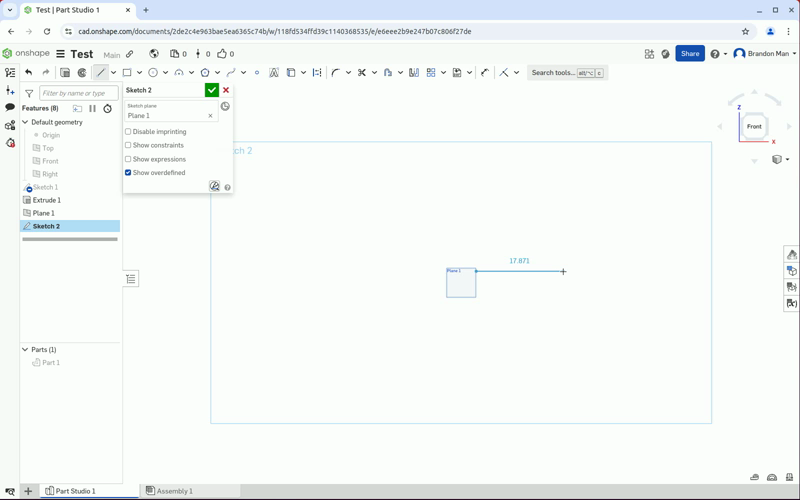
key_up(shift)
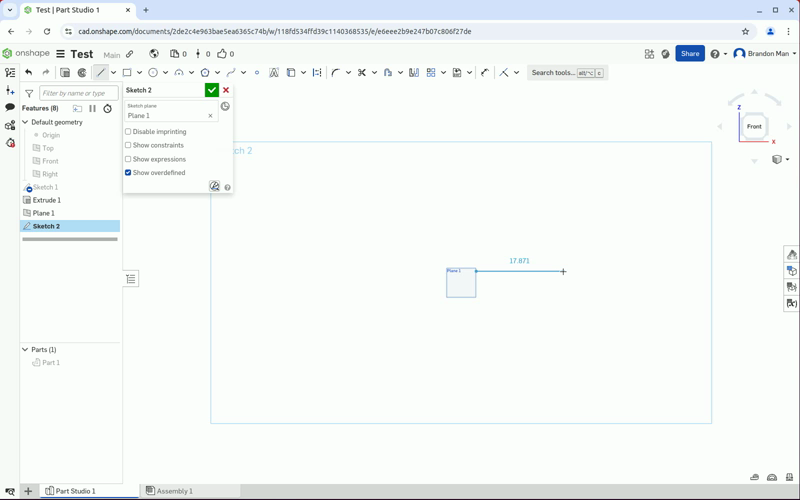
key_down(shift)
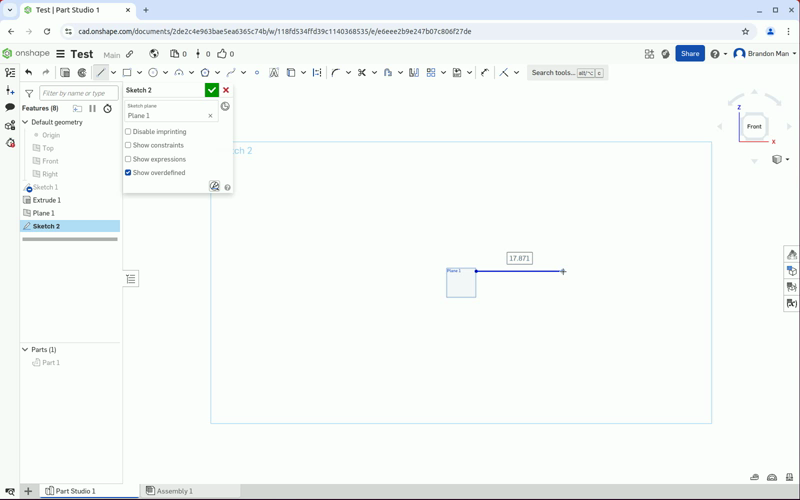
mouse_move(494, 204)
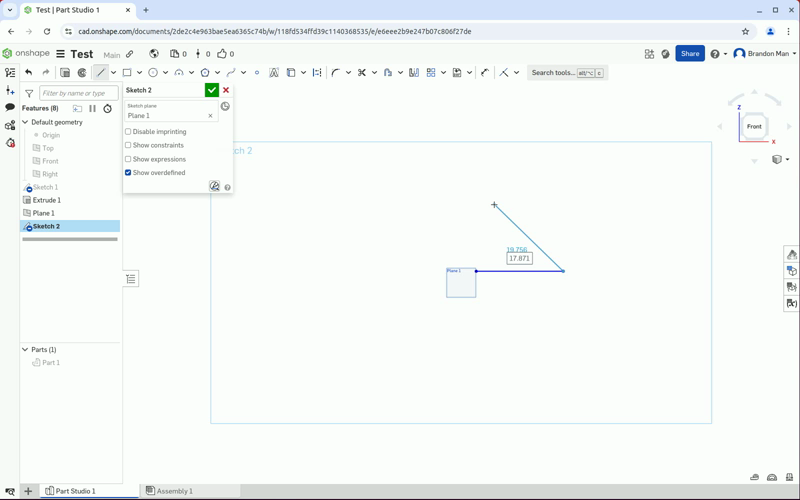
click(494, 204)
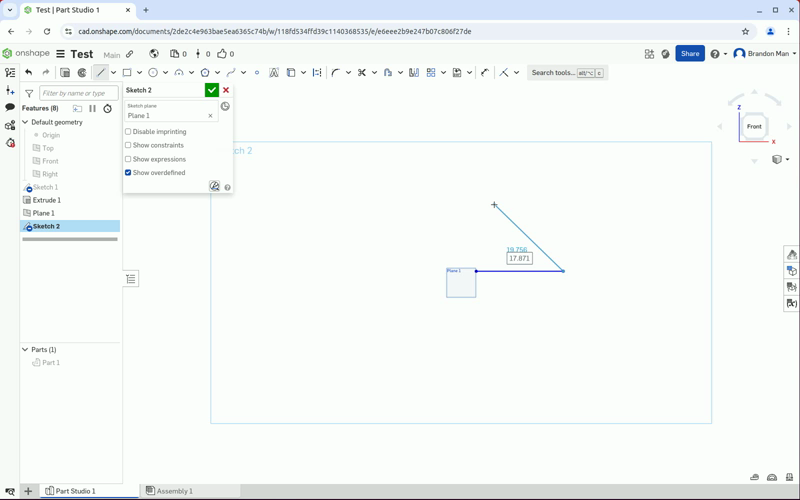
key_up(shift)
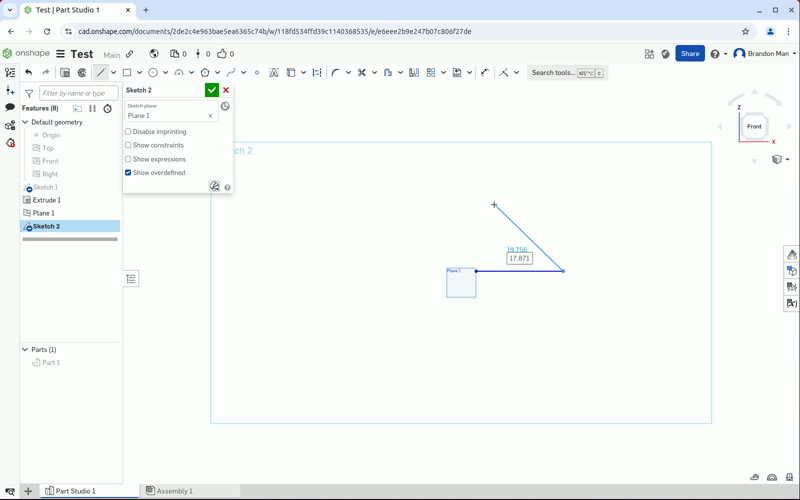
key_down(shift)
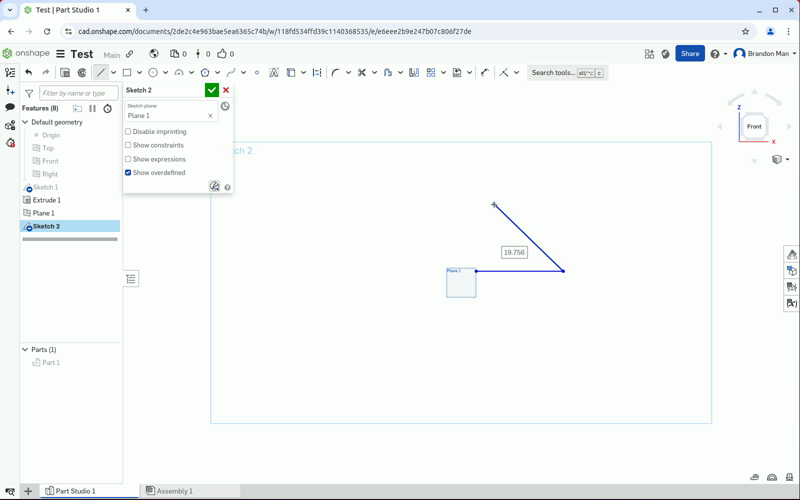
mouse_move(476, 271)
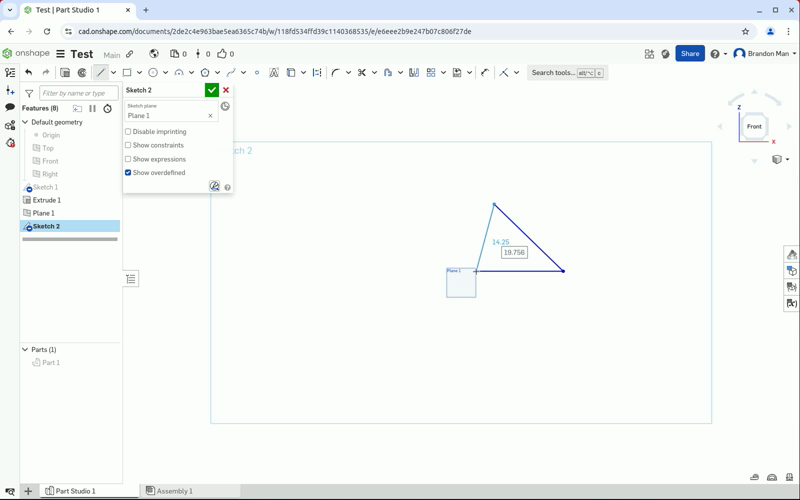
key_up(shift)
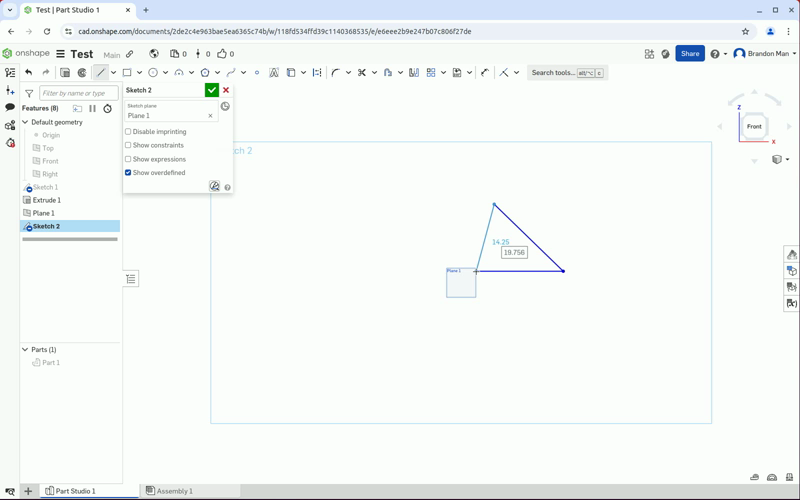
click(476, 271)
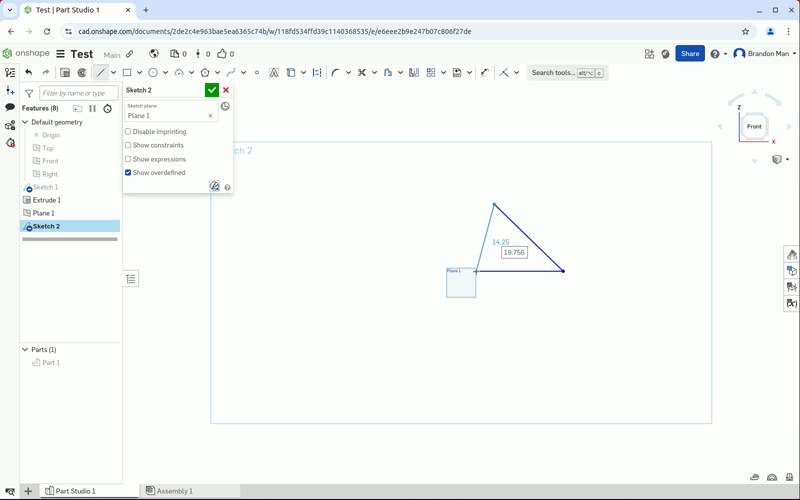
key(esc)
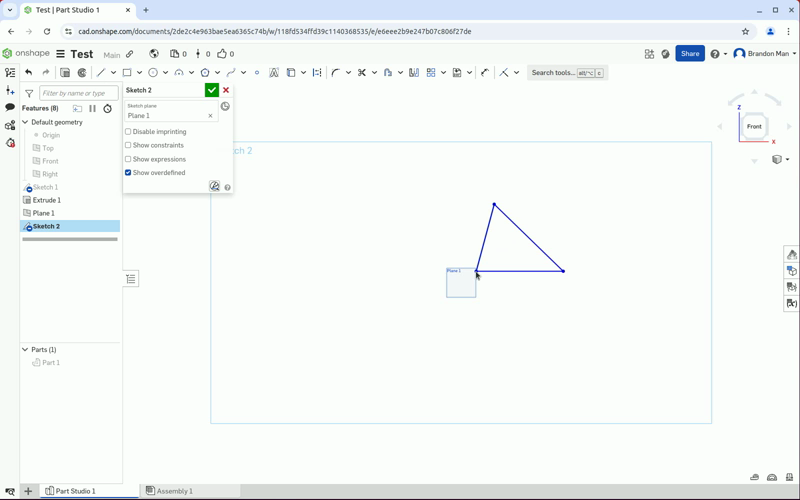
mouse_move(508, 251)
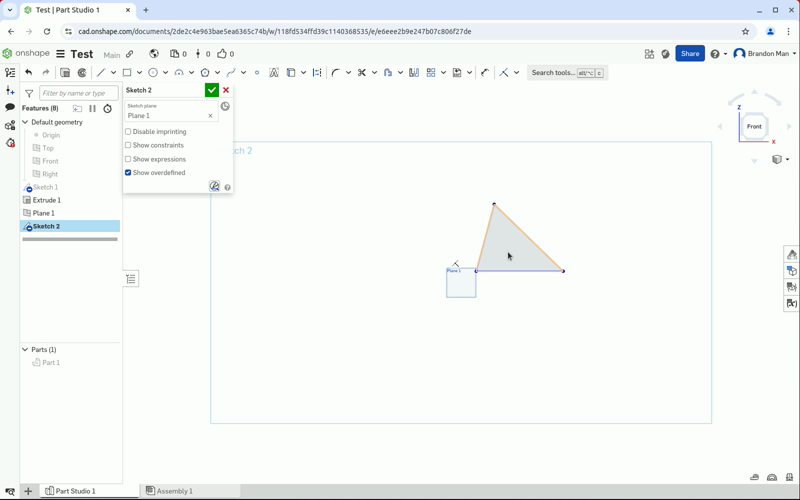
click(508, 251)
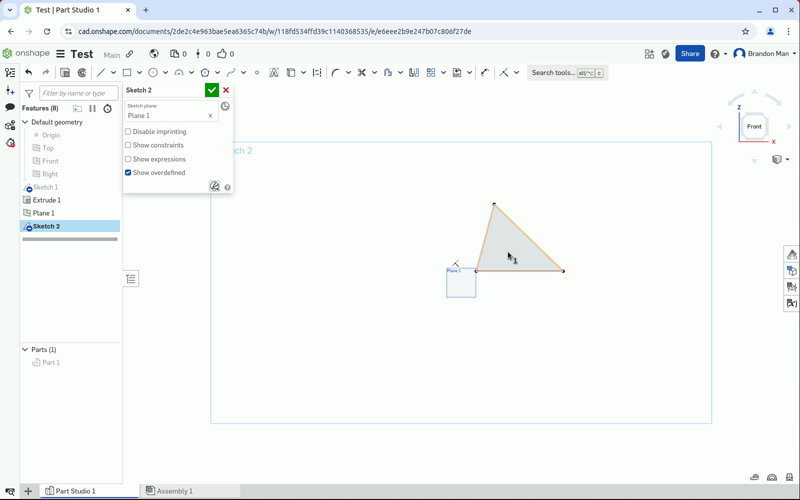
mouse_move(73, 352)
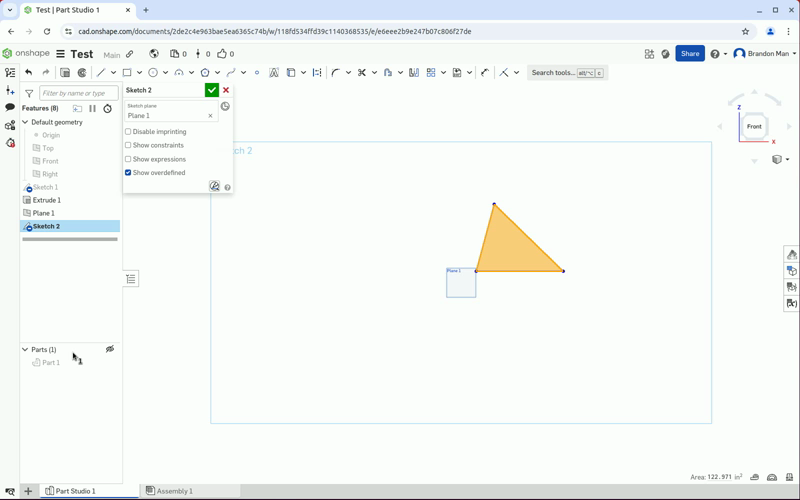
key(shift+y)
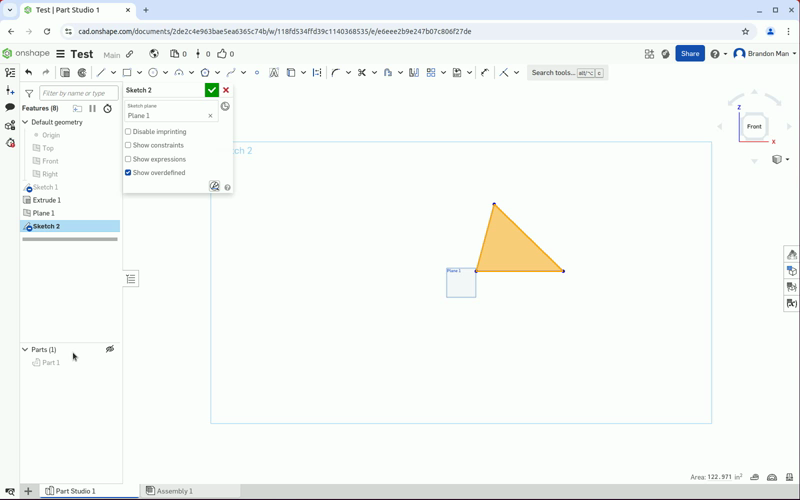
key(shift+e)
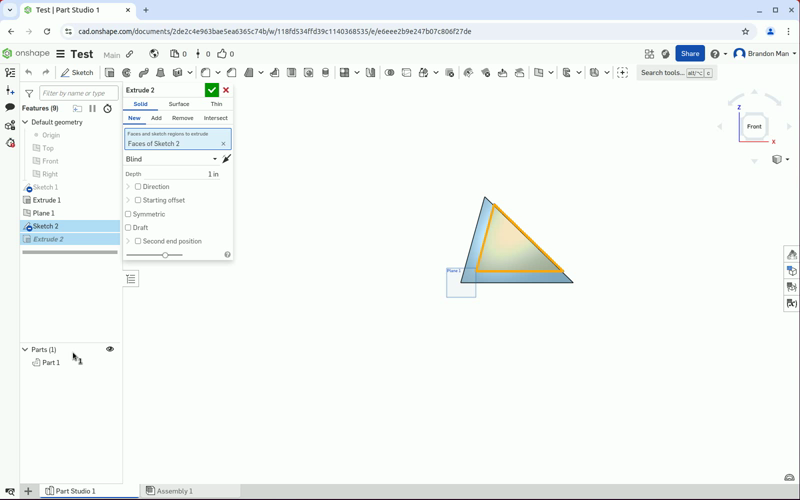
mouse_move(143, 106)
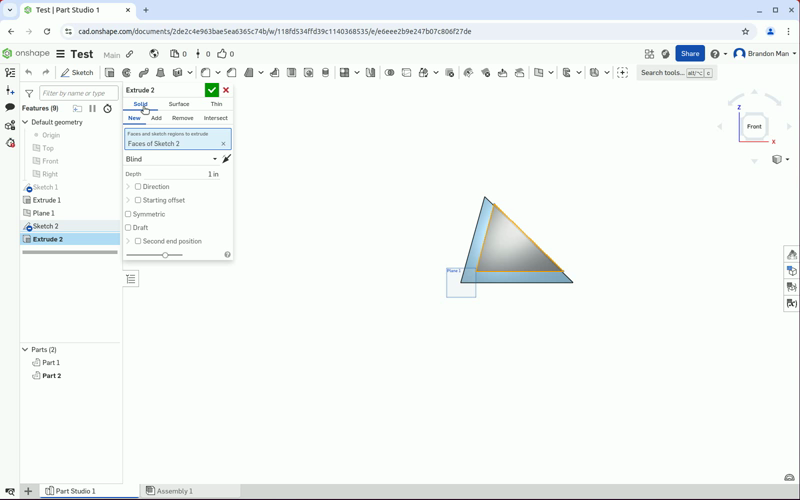
click(143, 106)
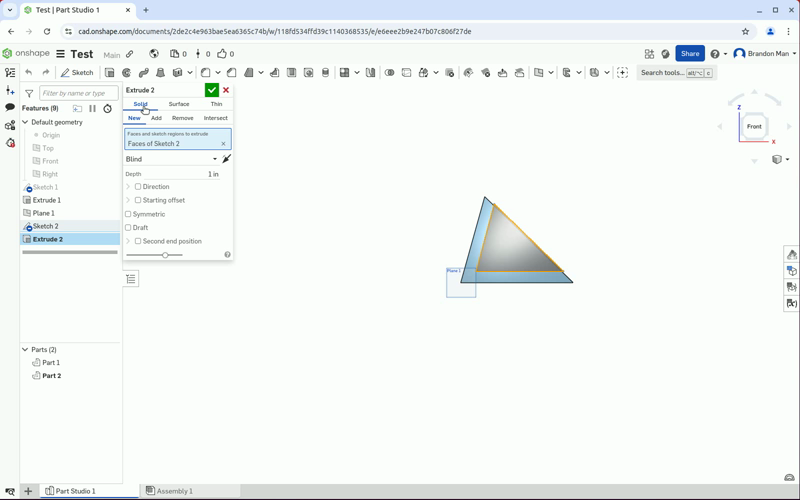
mouse_move(186, 120)
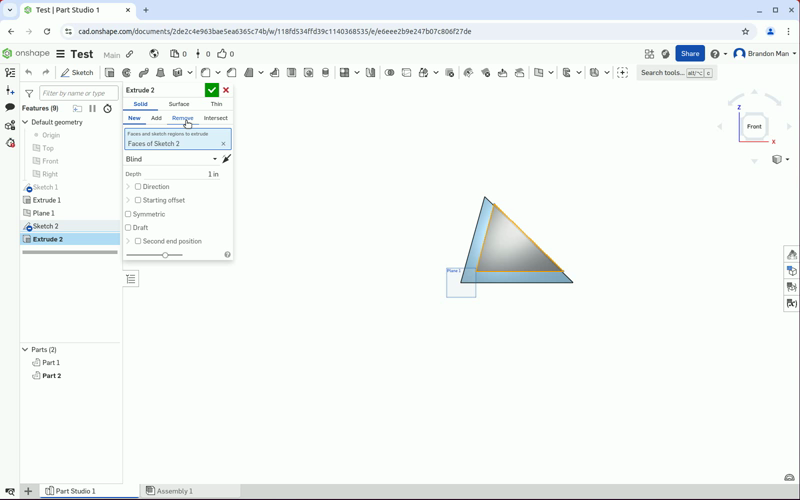
click(186, 120)
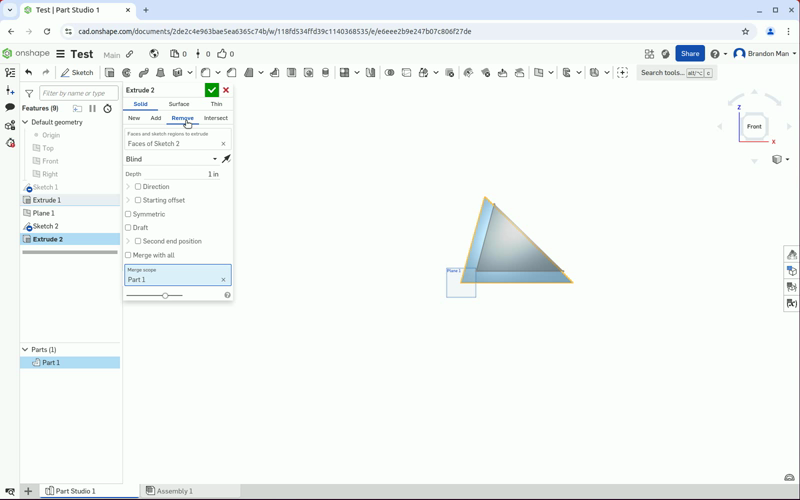
key(tab, 4)
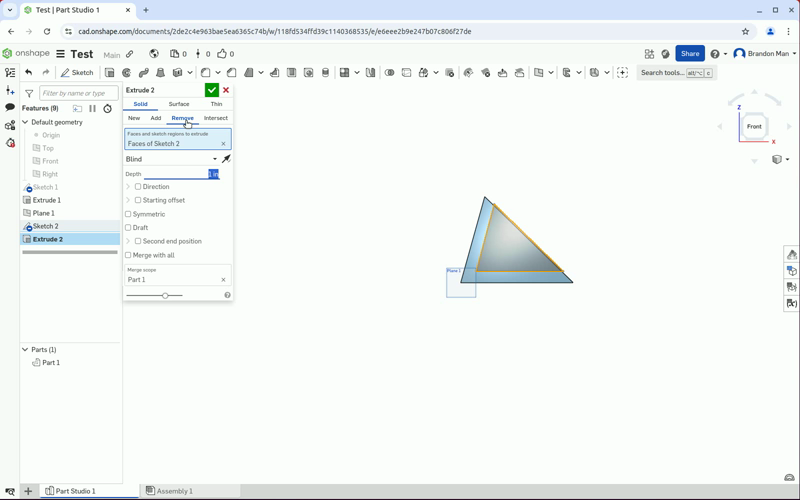
text(24.553)
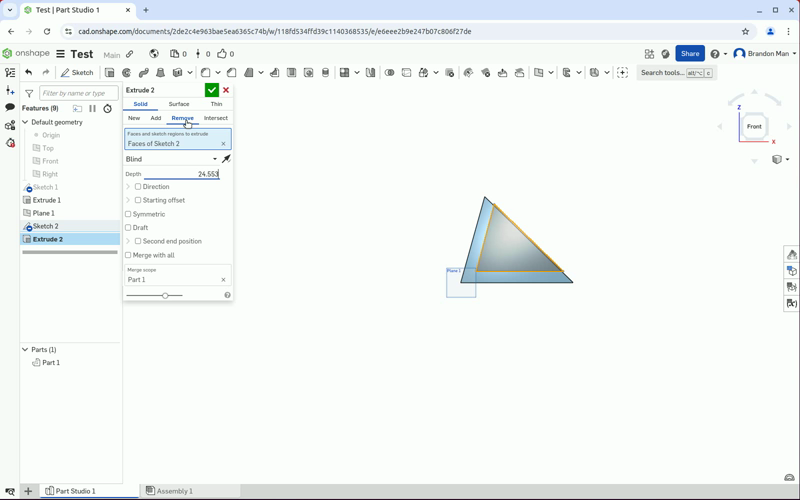
key(tab, 6)
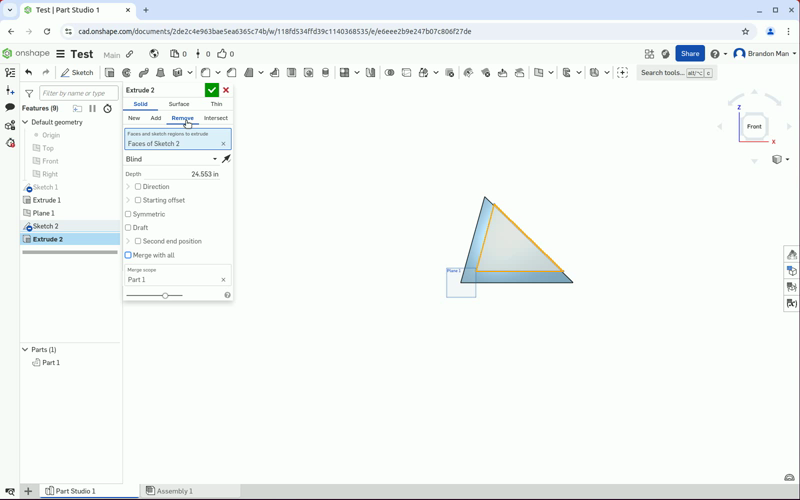
key(space)
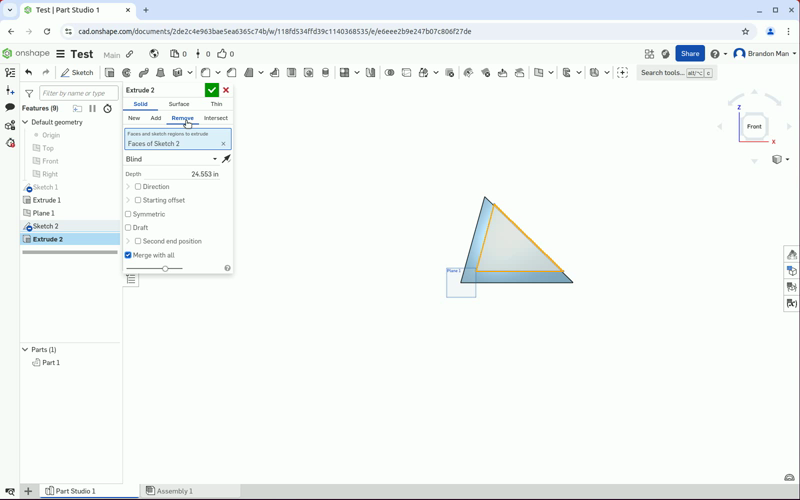
key(enter)
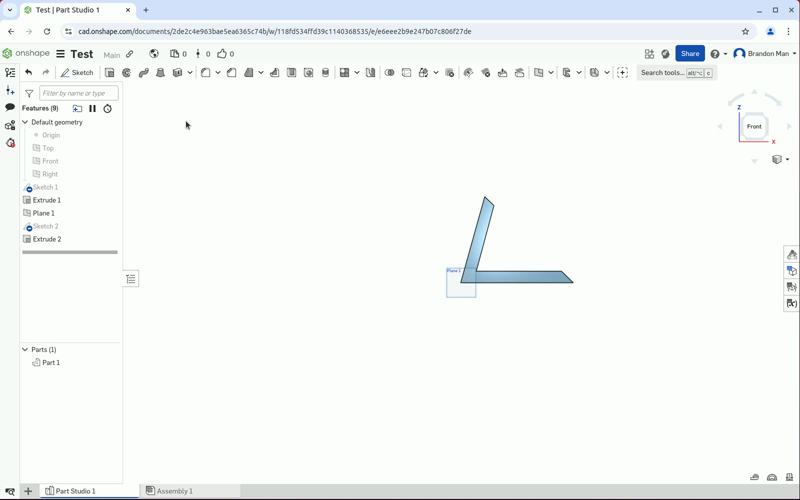
key(shift+h)
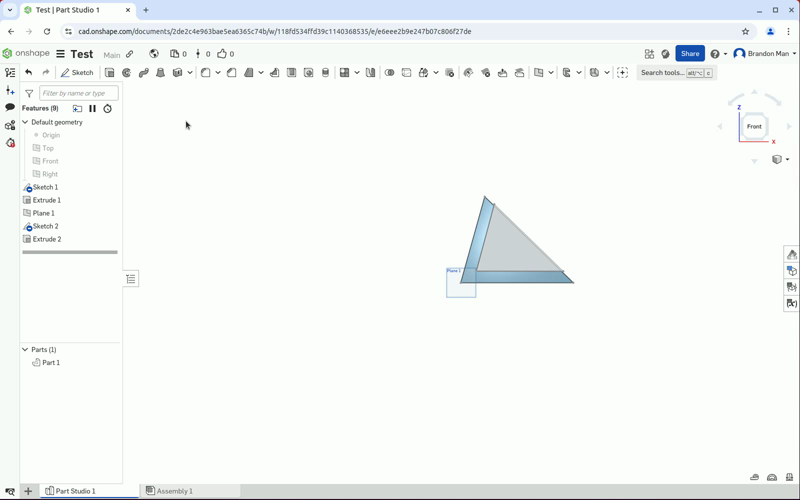
key(shift+h)
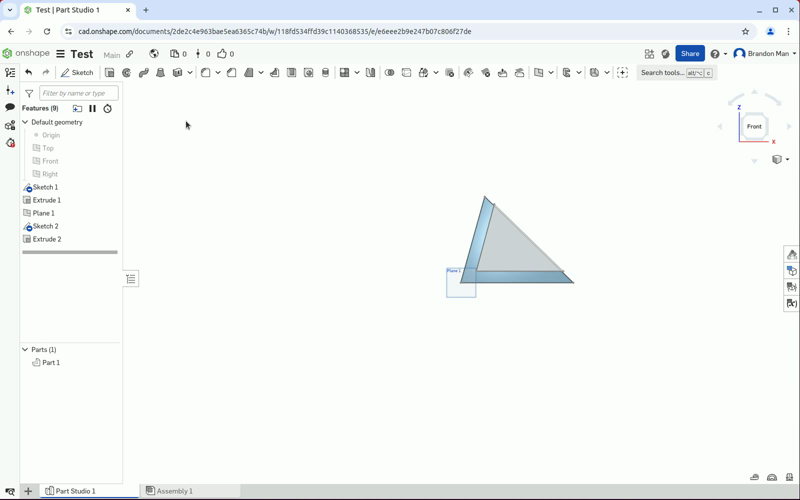
key(shift+7)
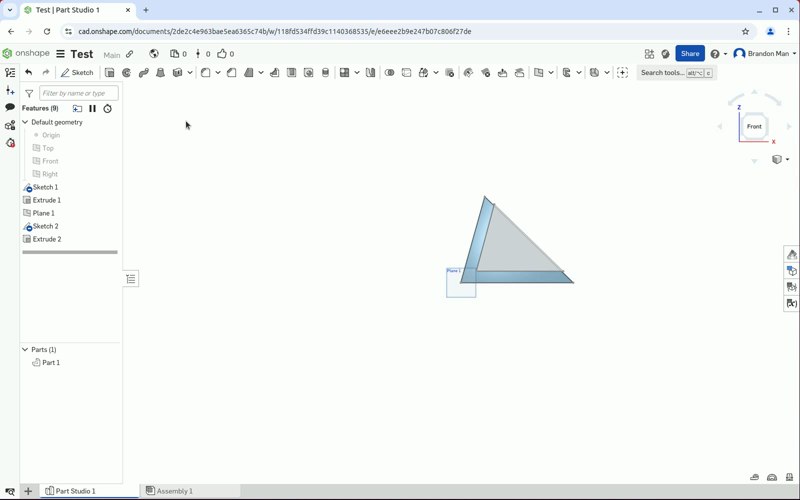
key(left, 2)
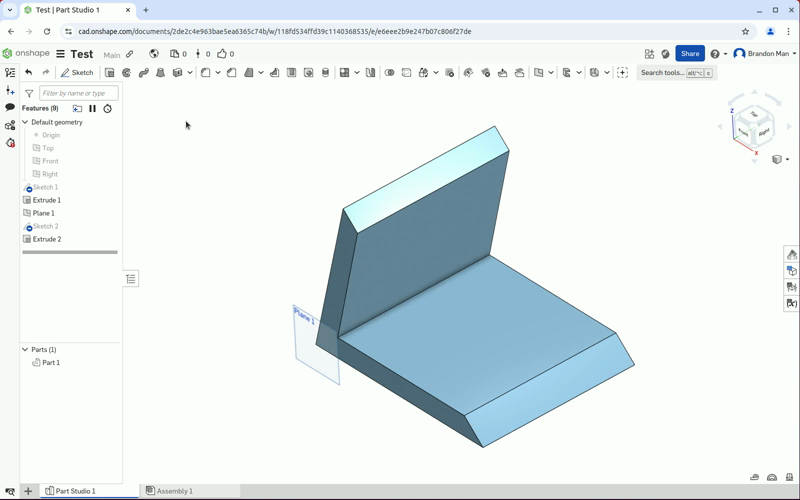
key(down, 2)
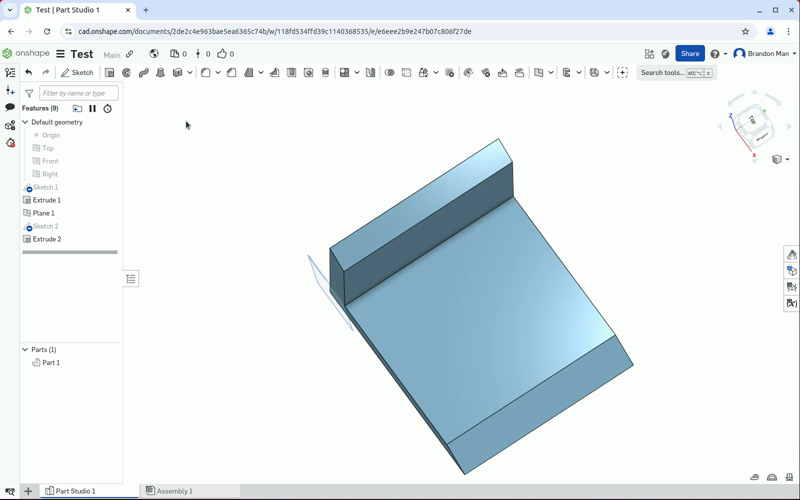
key(up, 2)
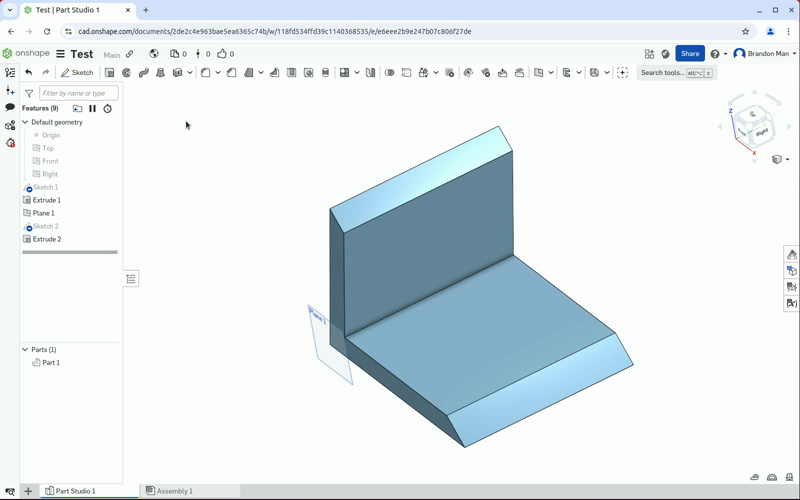
key(right, 2)
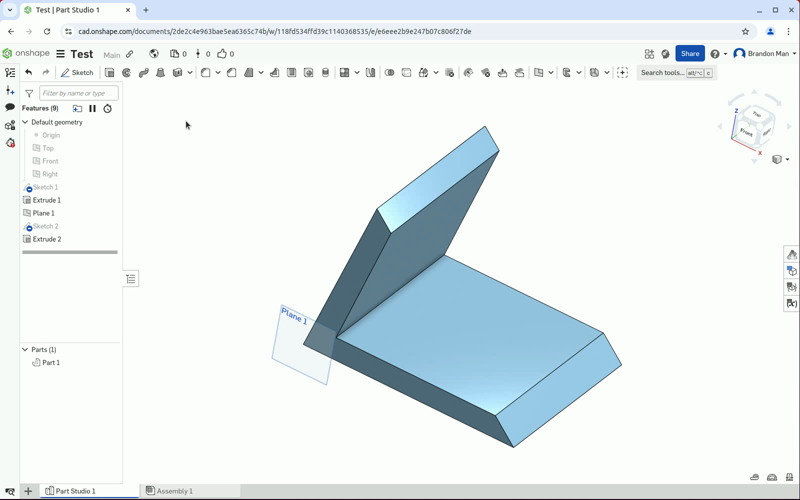
mouse_move(73, 189)
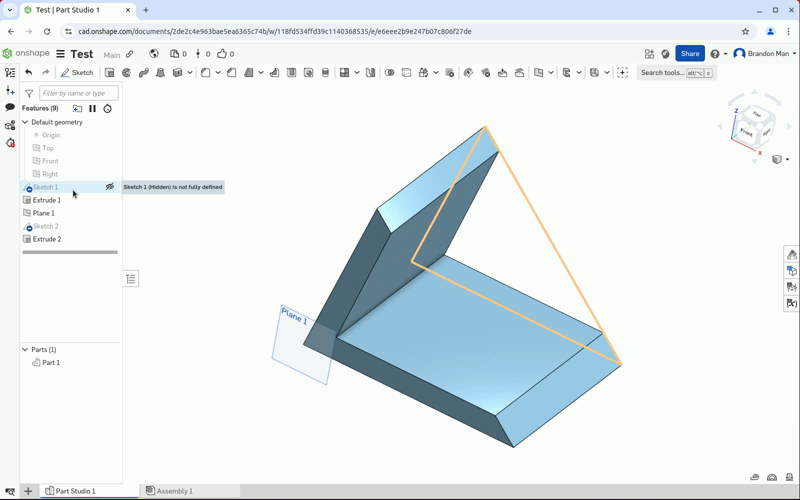
click(73, 189)